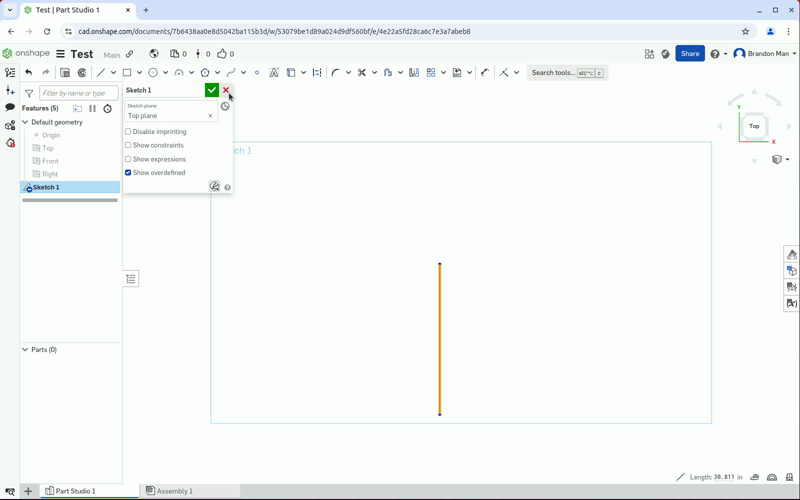
key(shift+h)
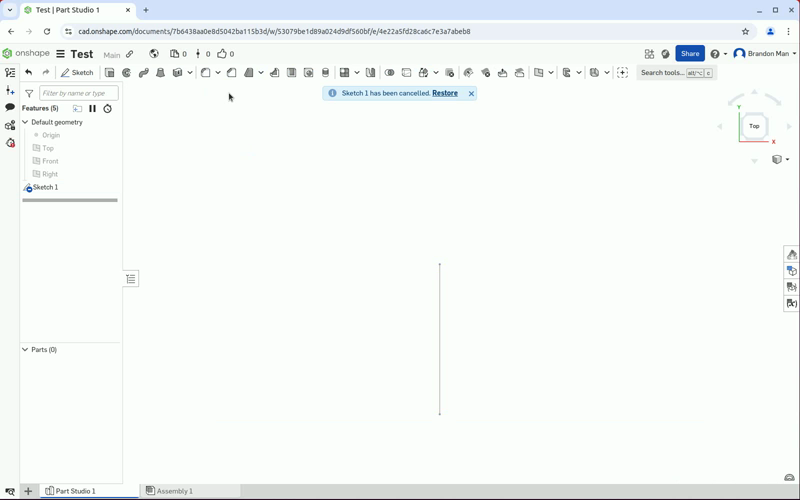
key(shift+s)
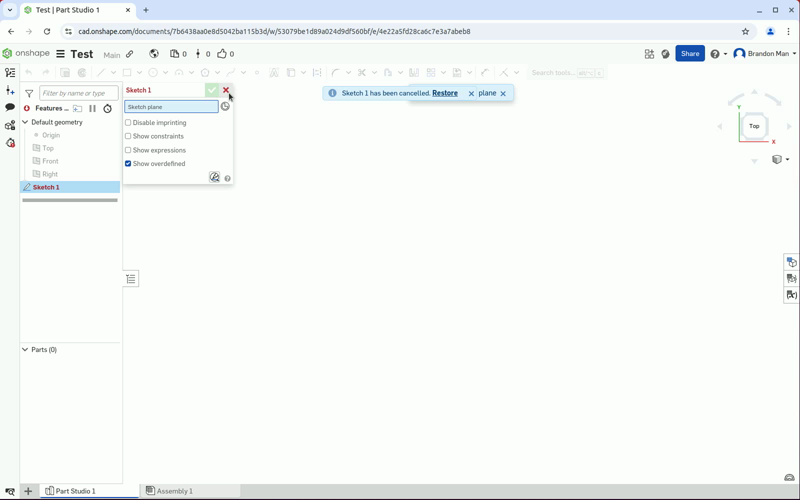
mouse_move(73, 150)
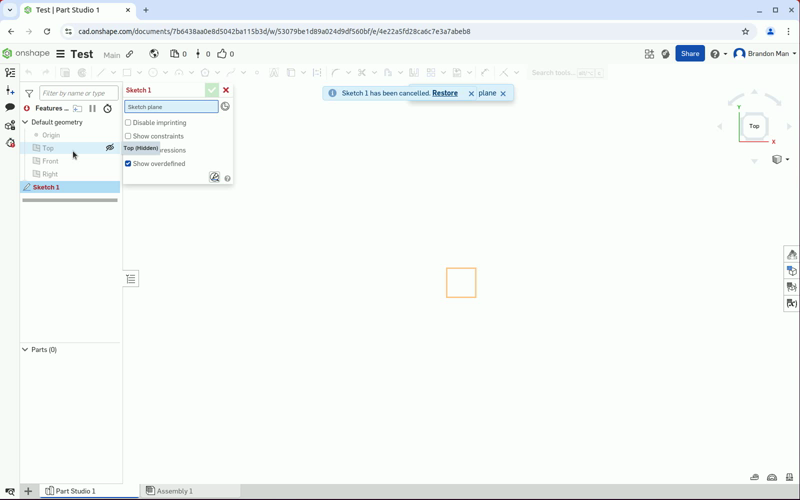
click(73, 150)
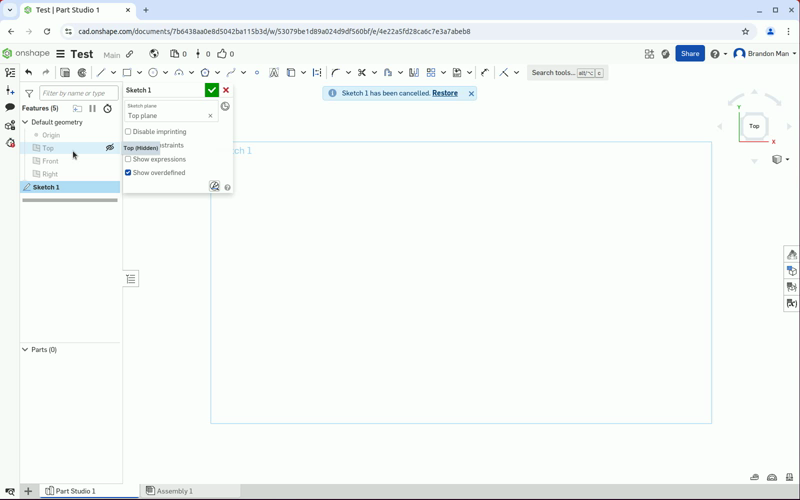
mouse_move(73, 352)
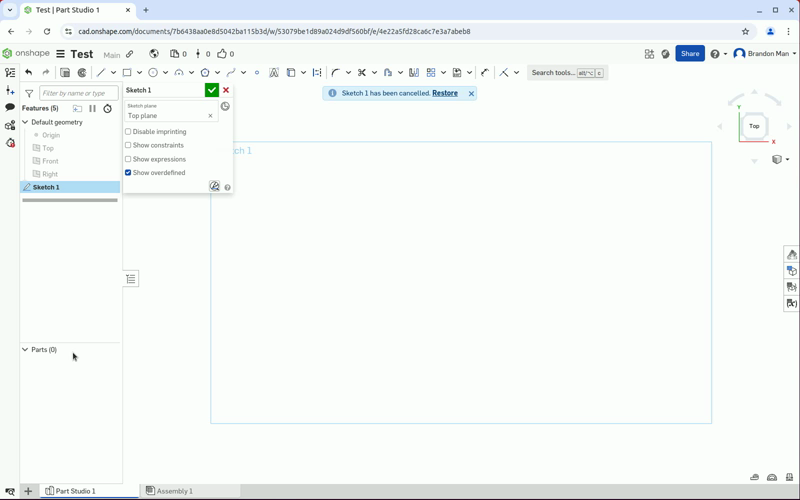
key(y)
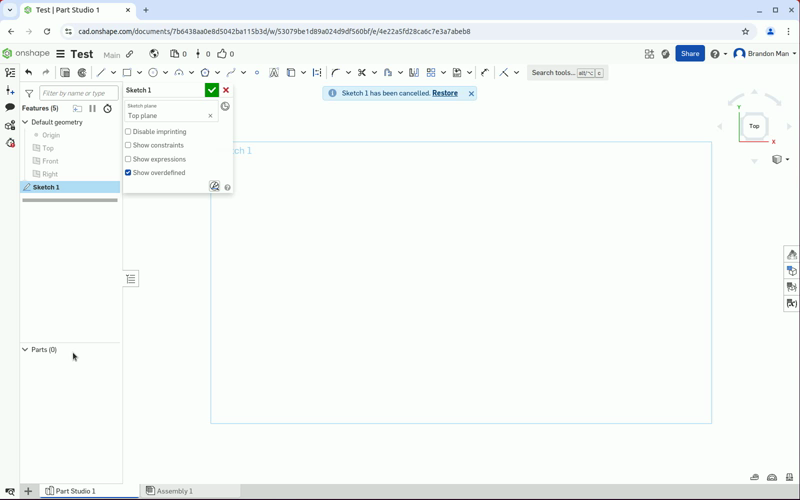
key(l)
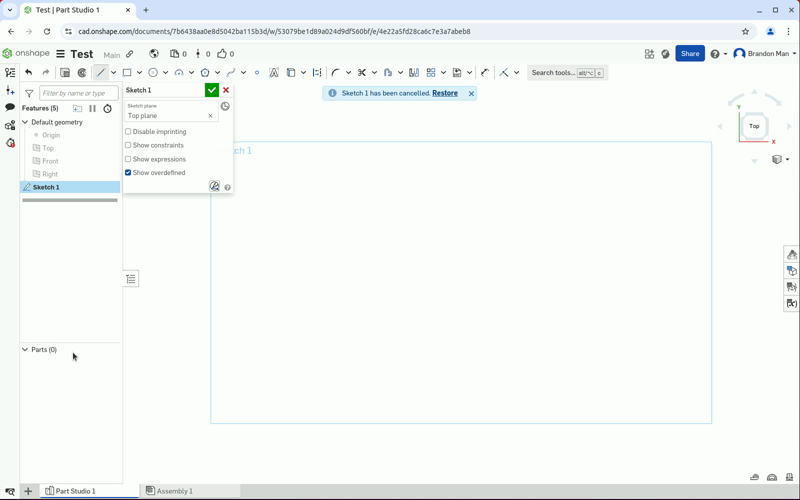
key_down(shift)
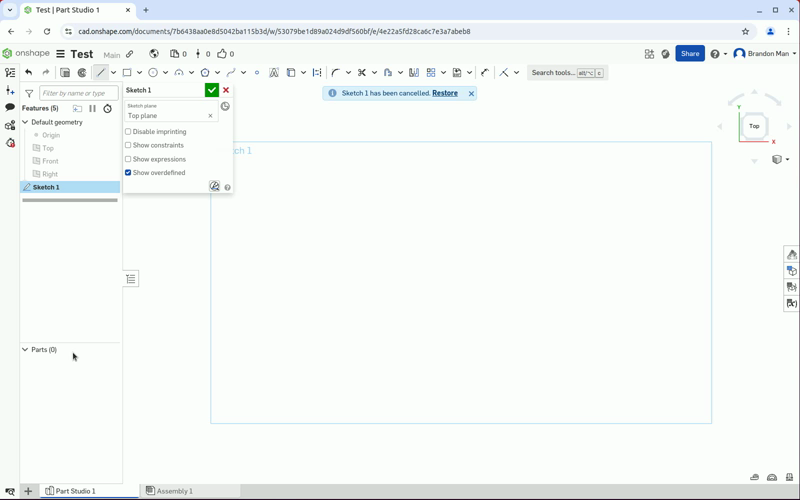
mouse_move(386, 395)
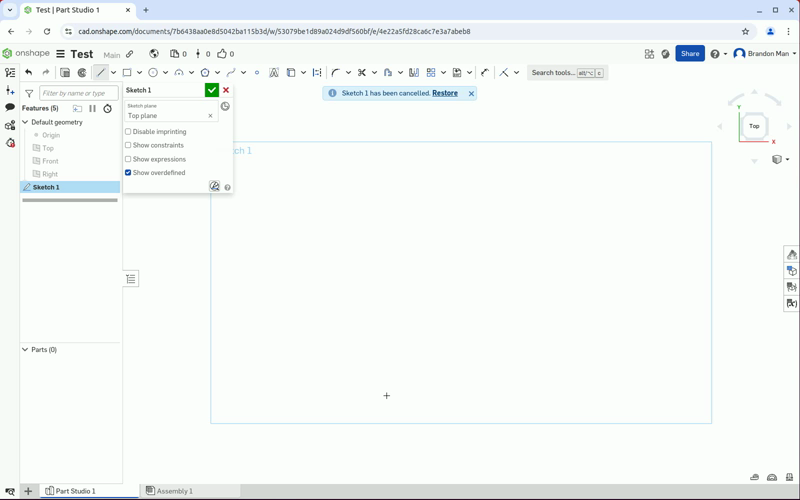
click(386, 395)
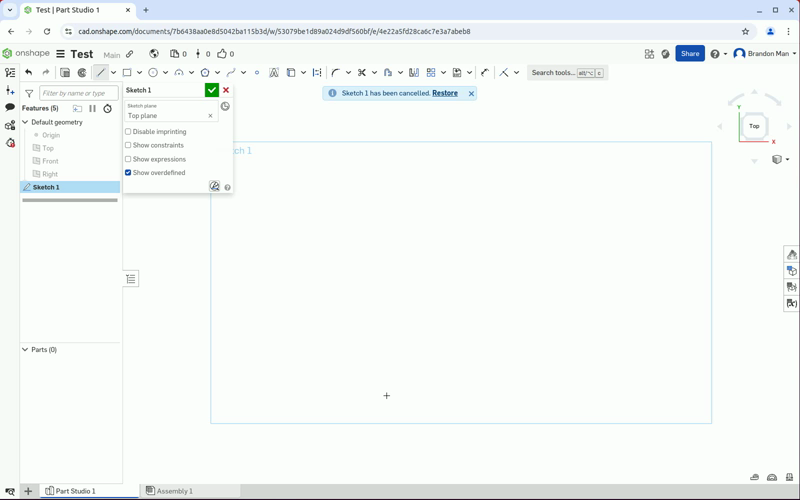
key_up(shift)
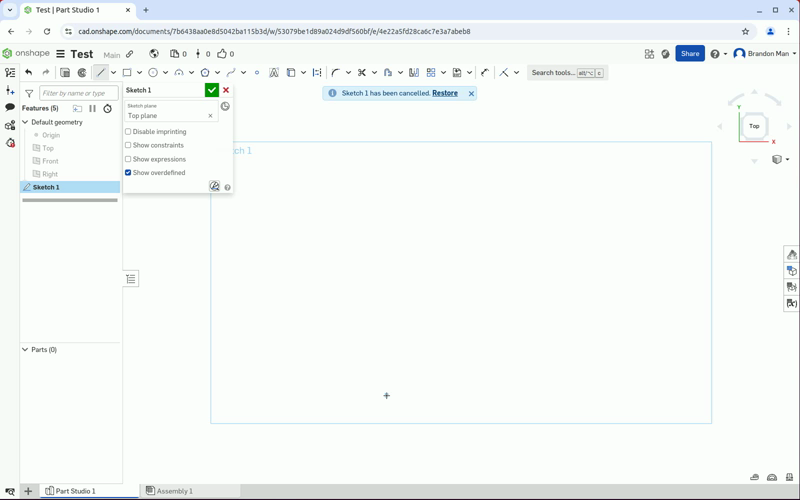
key_down(shift)
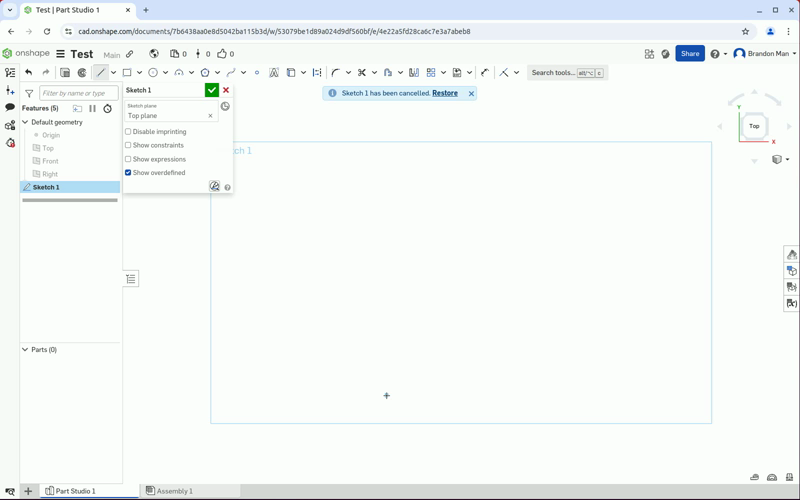
mouse_move(535, 395)
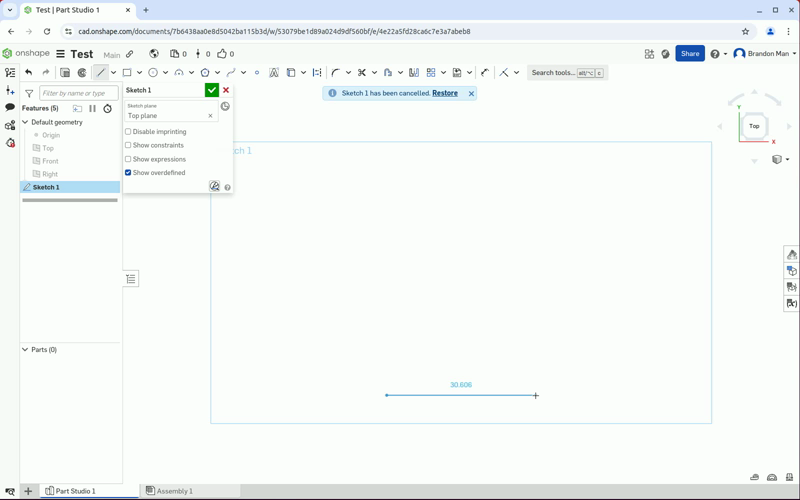
click(535, 395)
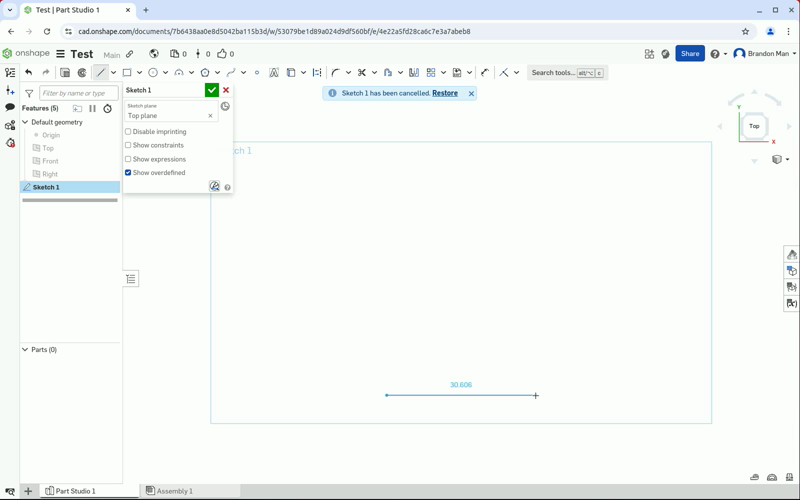
key_up(shift)
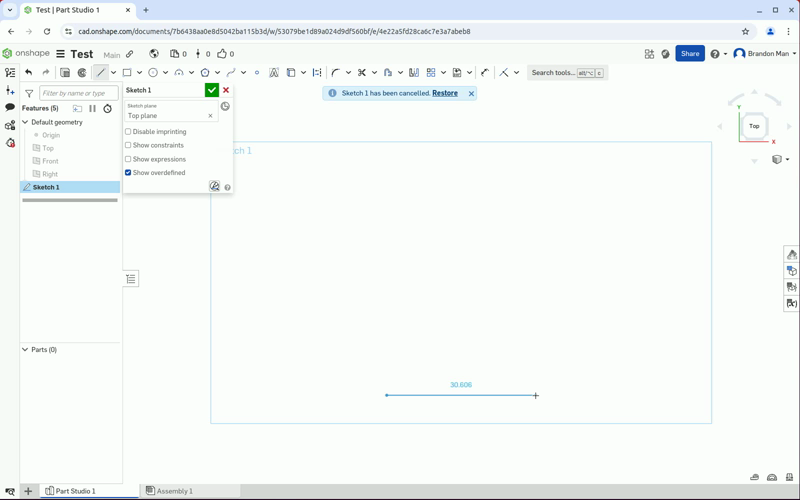
key_down(shift)
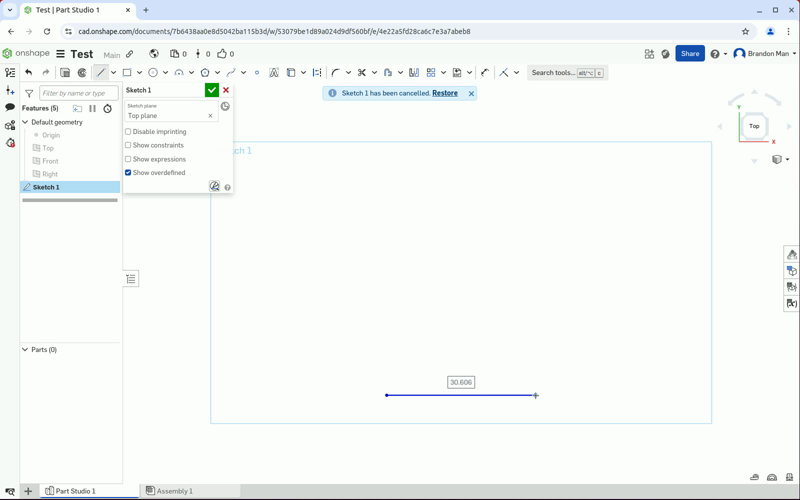
mouse_move(535, 171)
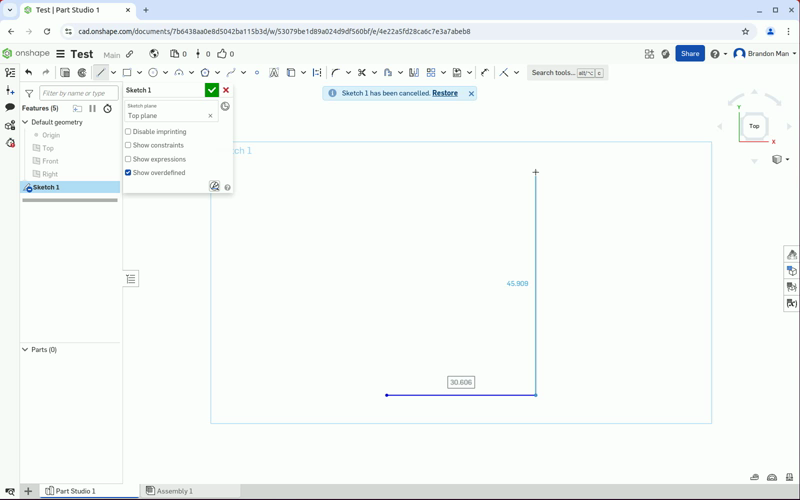
click(535, 171)
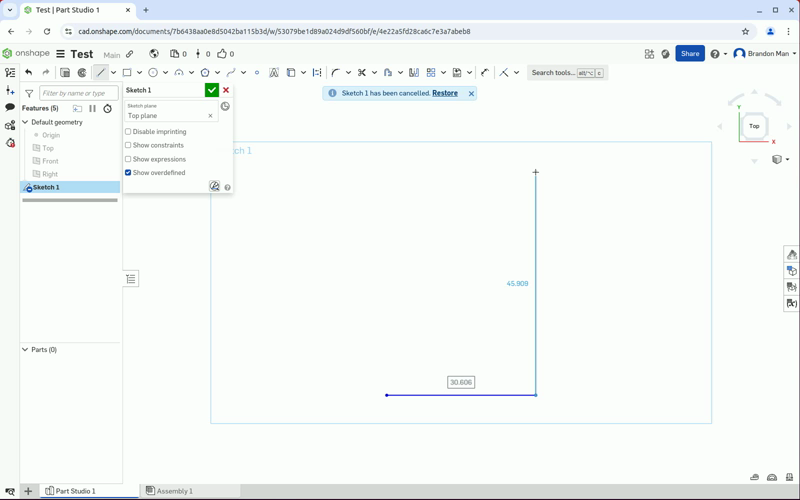
key_up(shift)
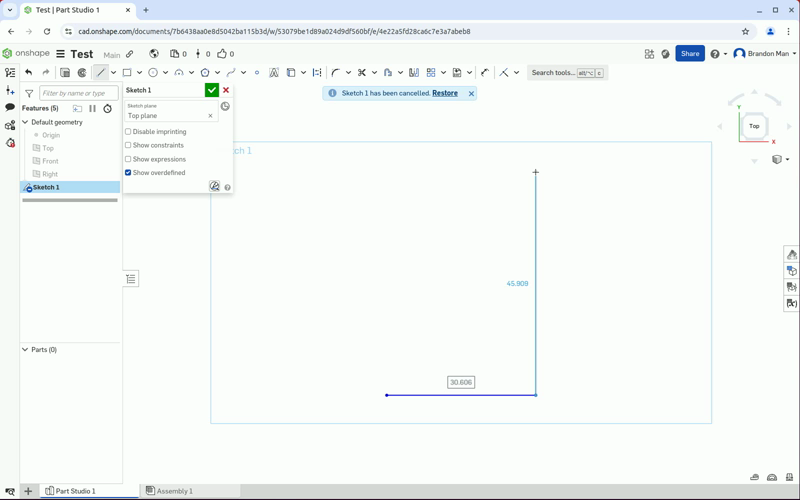
key_down(shift)
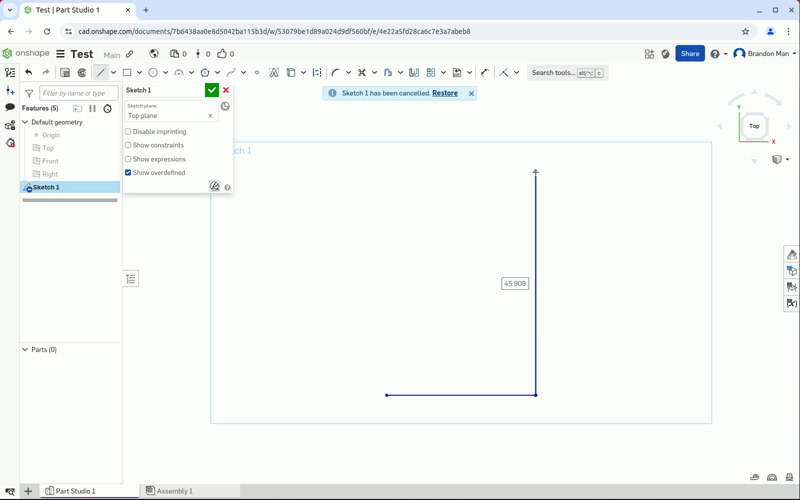
mouse_move(386, 171)
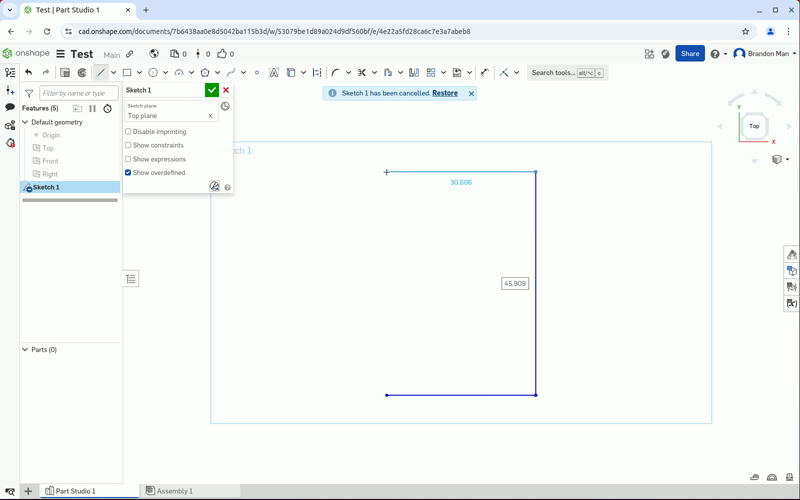
click(386, 171)
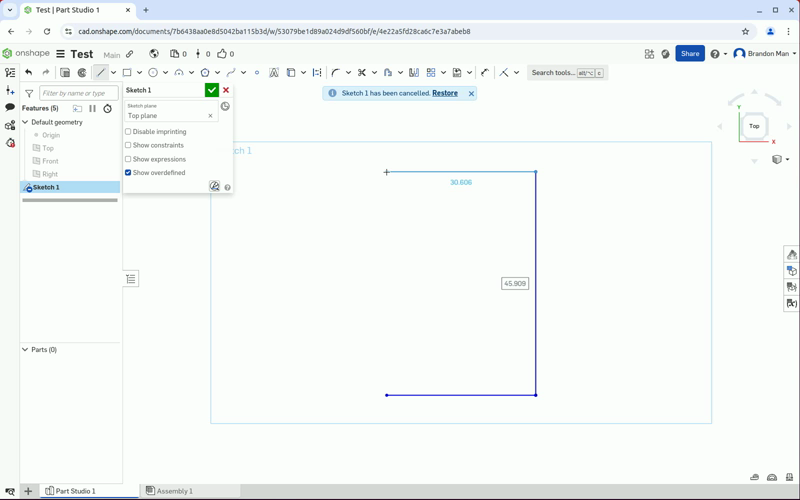
key_up(shift)
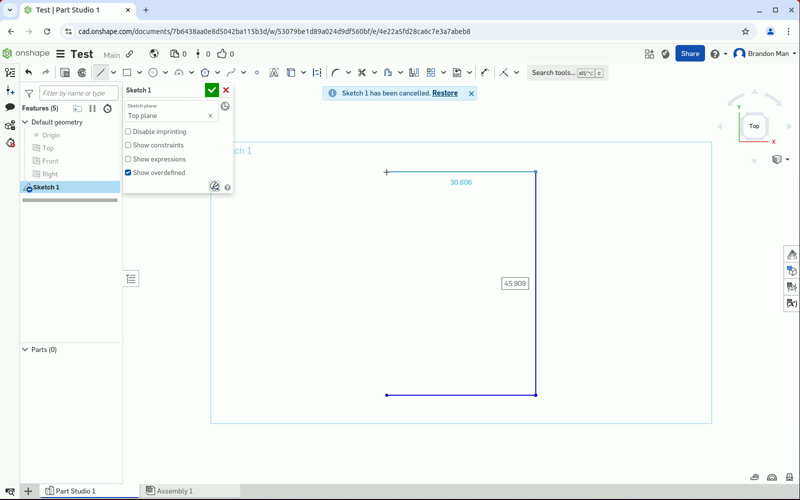
key_down(shift)
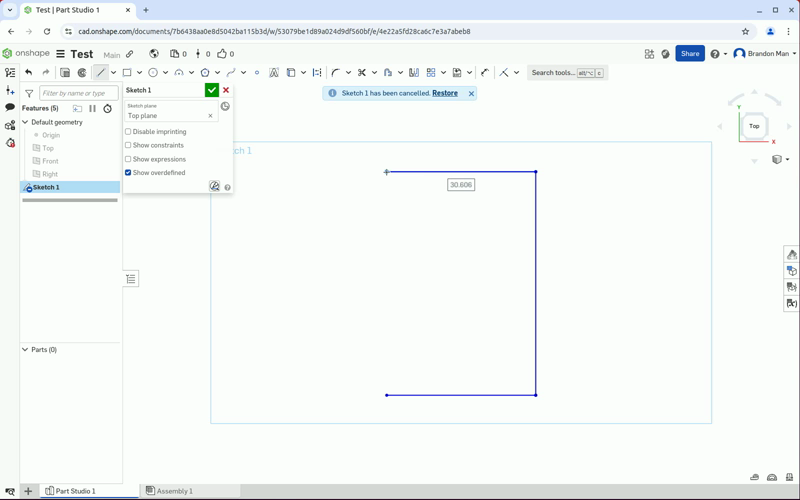
mouse_move(386, 395)
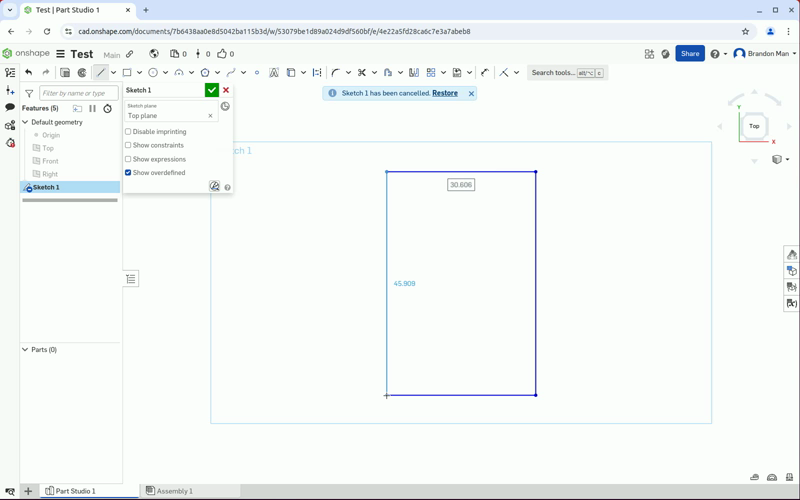
key_up(shift)
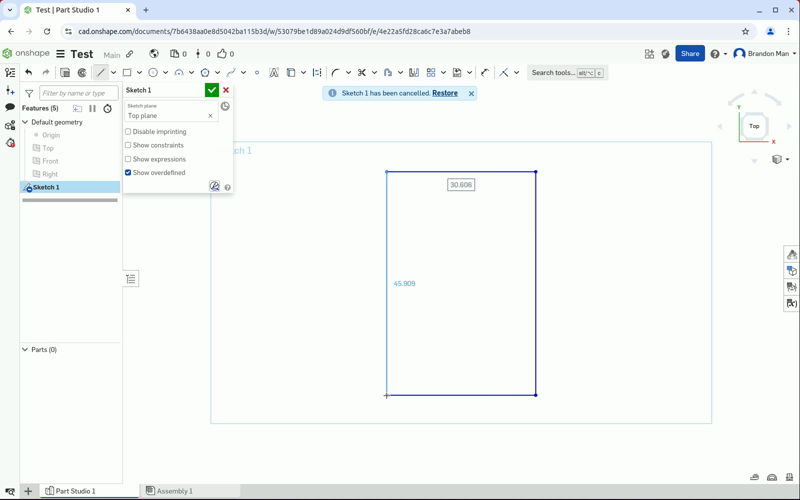
click(386, 395)
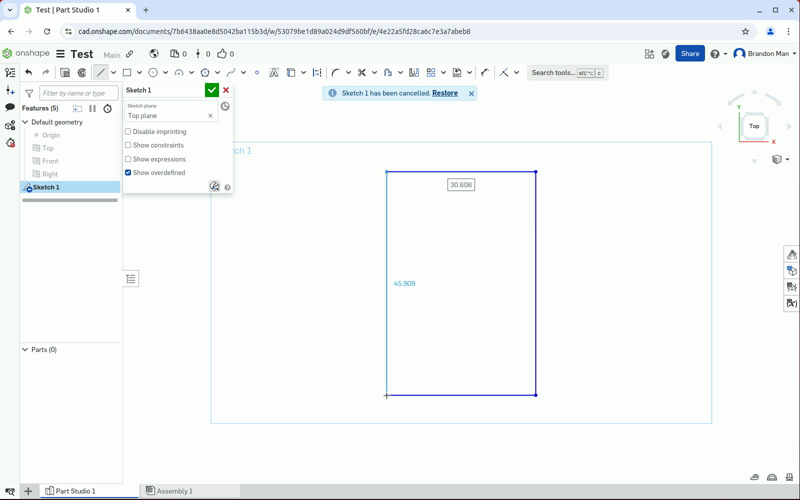
key(esc)
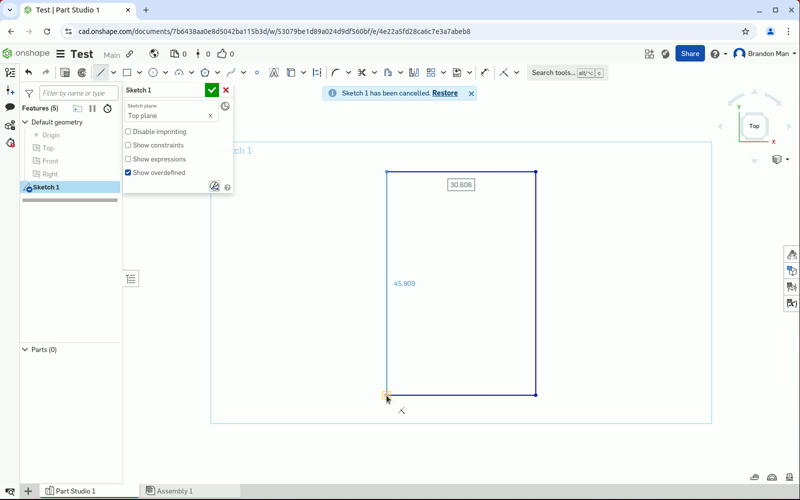
mouse_move(449, 367)
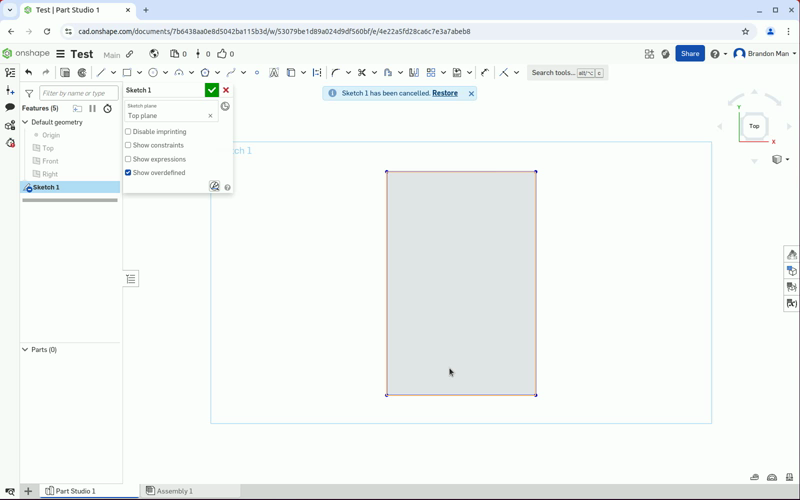
click(449, 367)
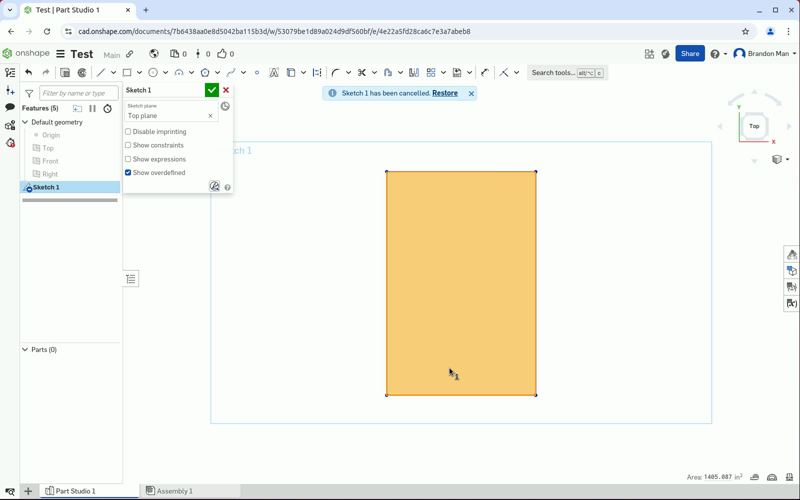
mouse_move(73, 352)
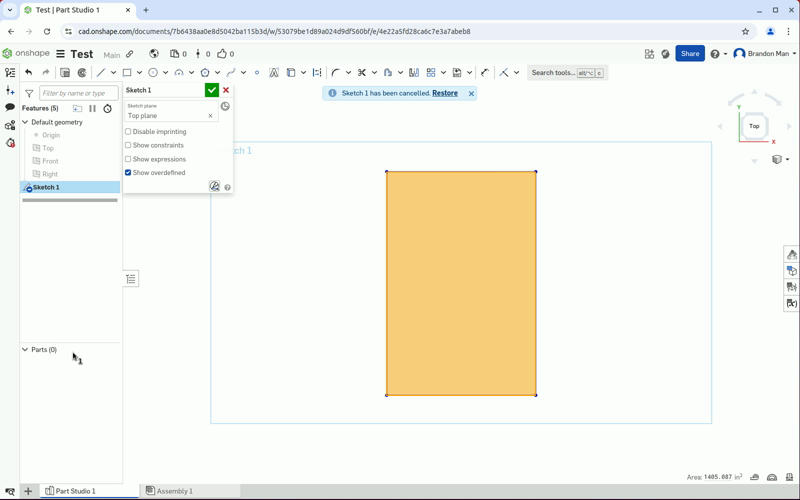
key(shift+y)
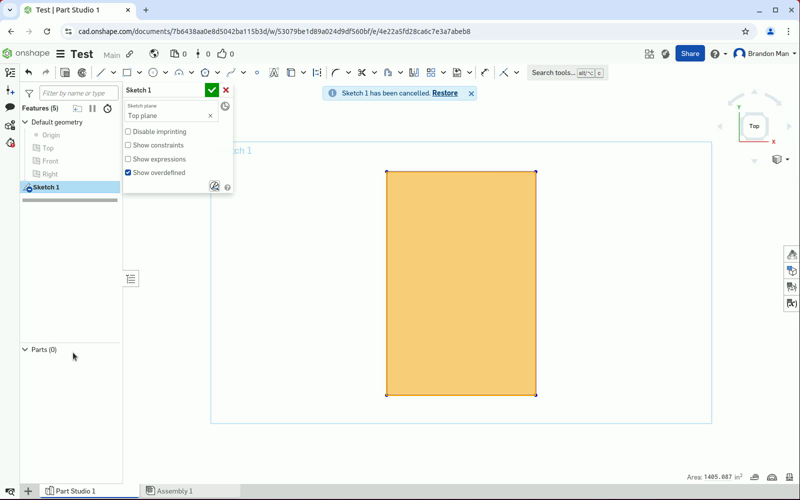
key(shift+e)
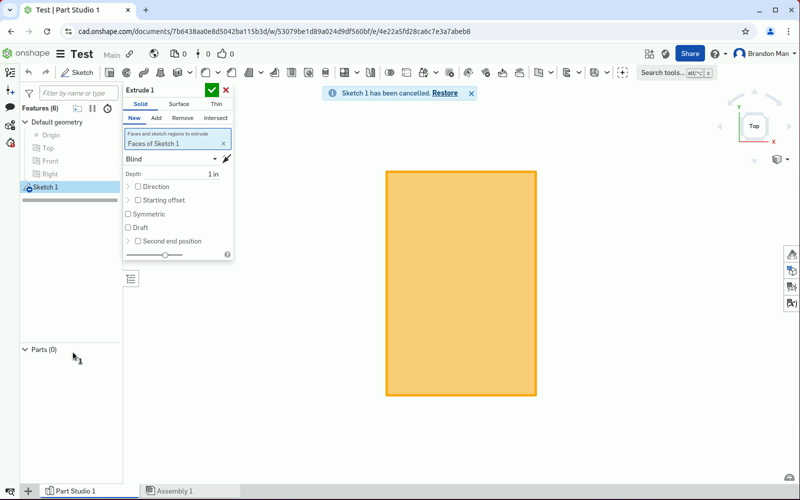
mouse_move(143, 106)
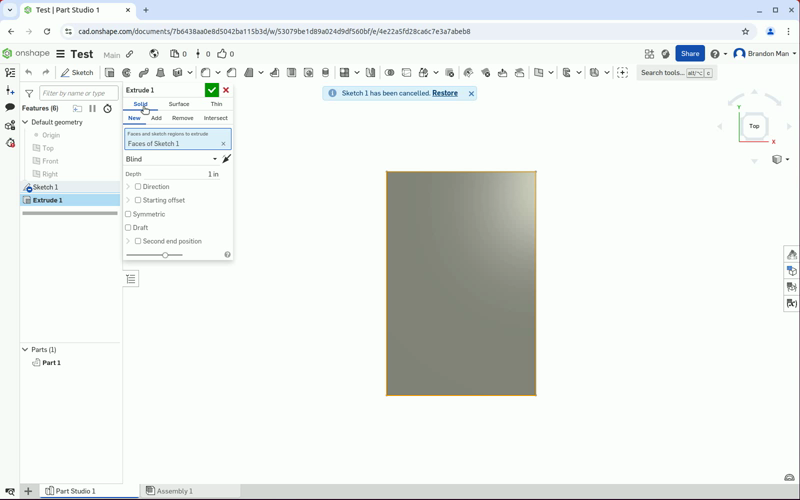
click(143, 106)
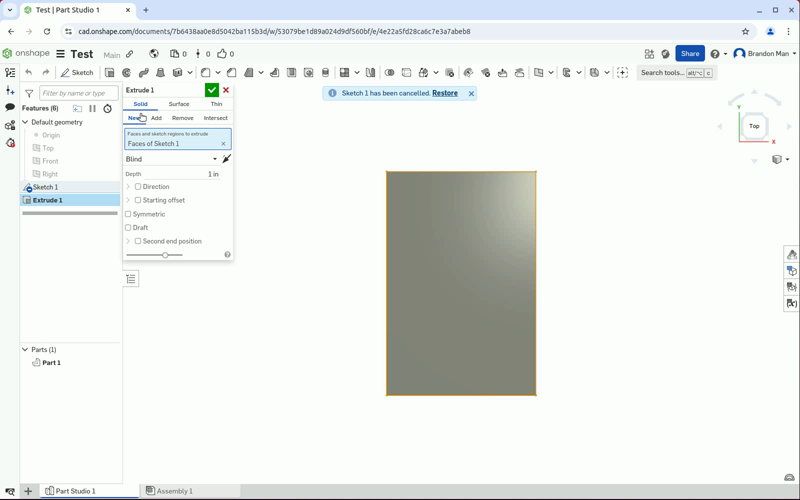
mouse_move(137, 120)
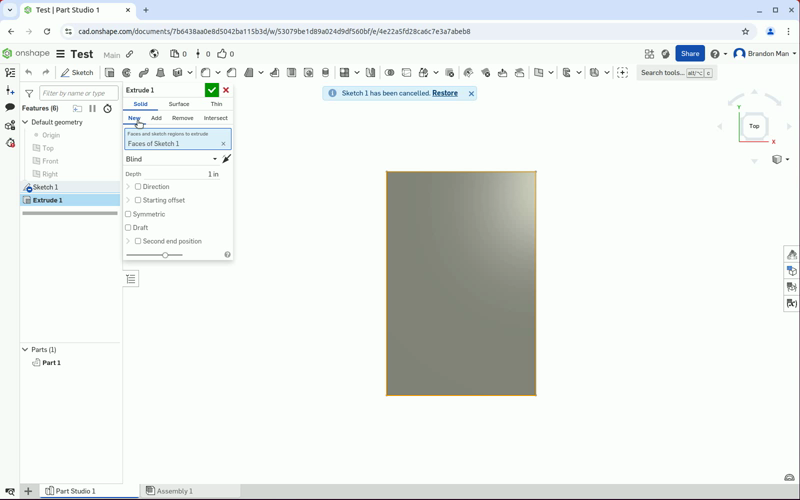
click(137, 120)
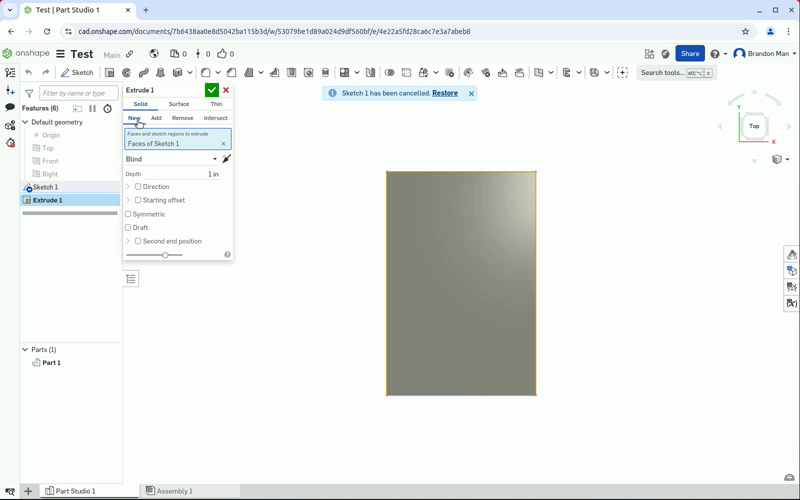
key(tab, 4)
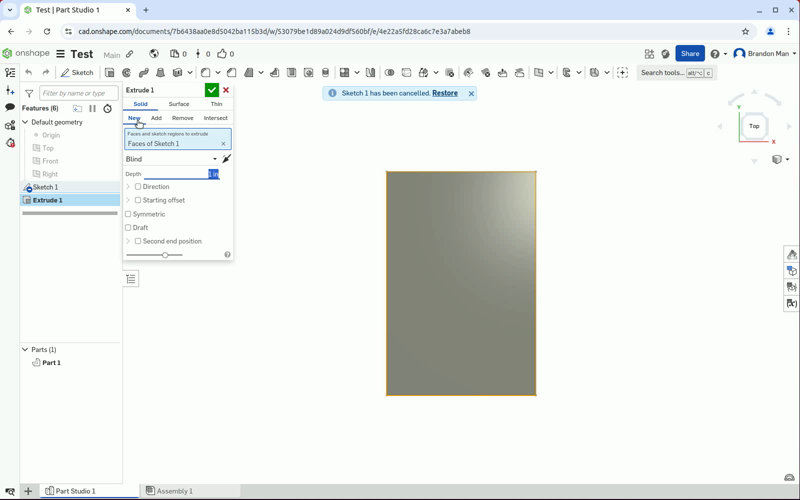
text(2.407)
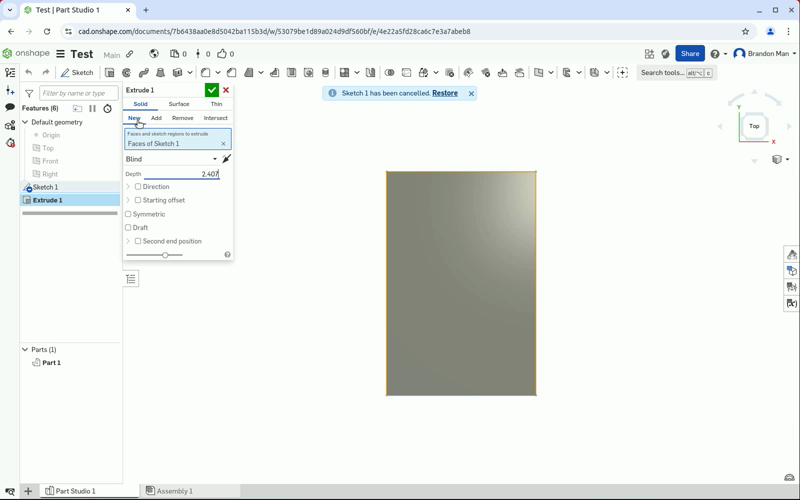
key(enter)
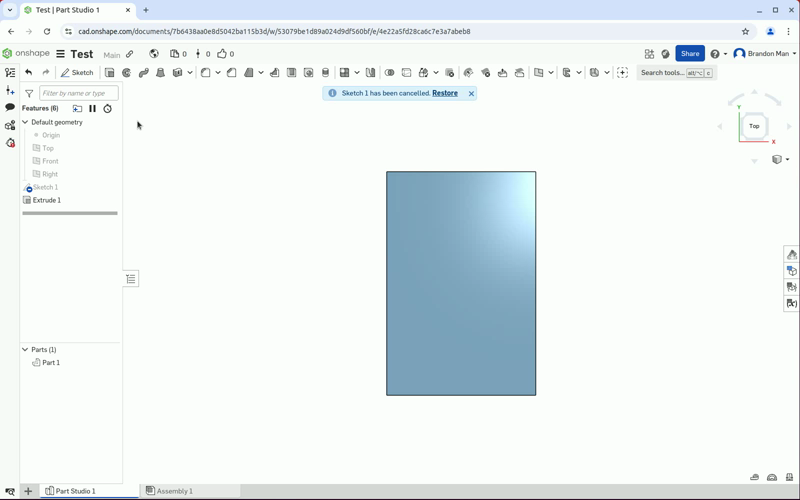
key(shift+h)
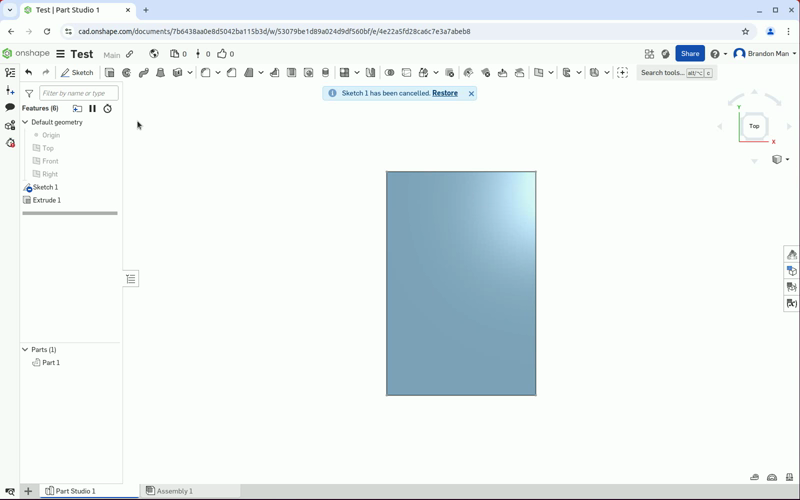
key(shift+h)
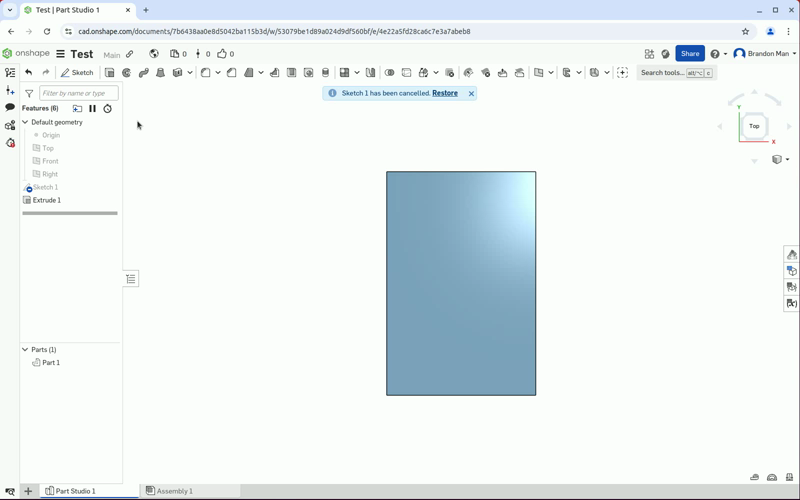
mouse_move(73, 189)
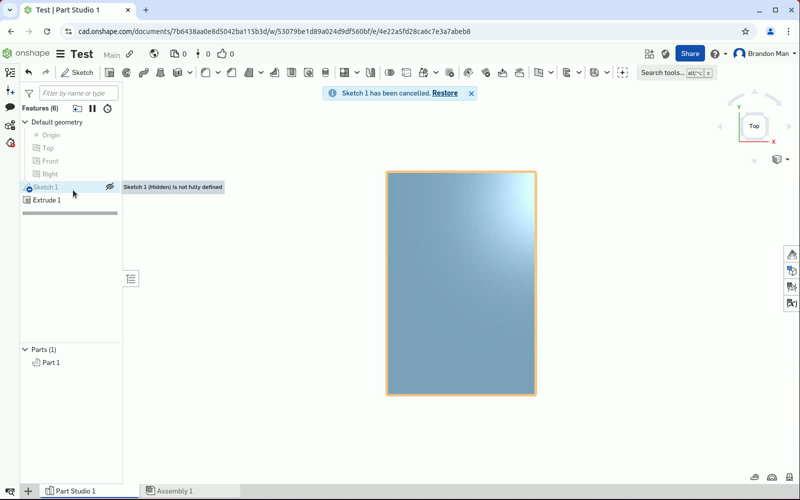
click(73, 189)
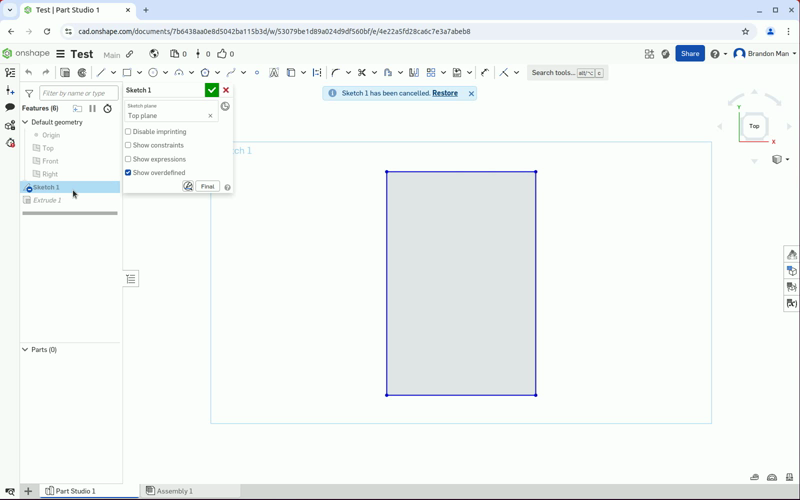
mouse_move(229, 92)
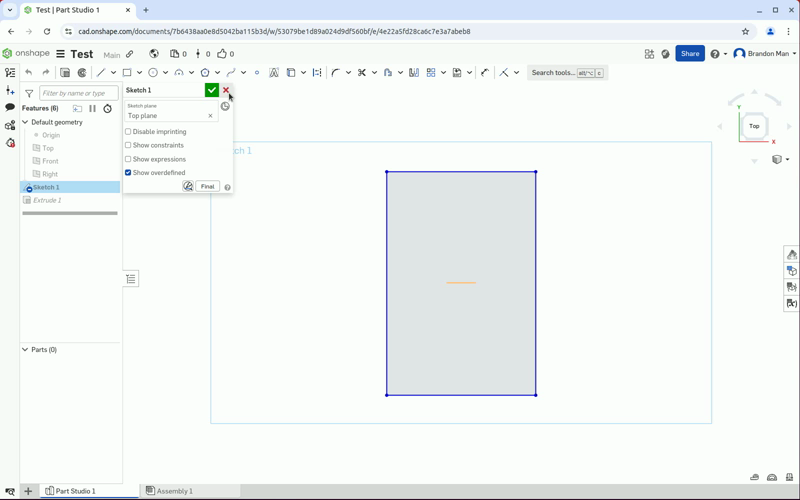
click(229, 92)
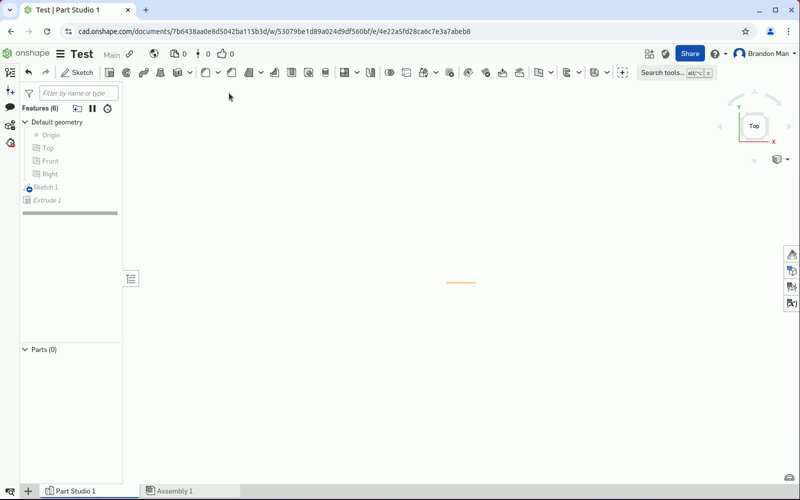
mouse_move(541, 75)
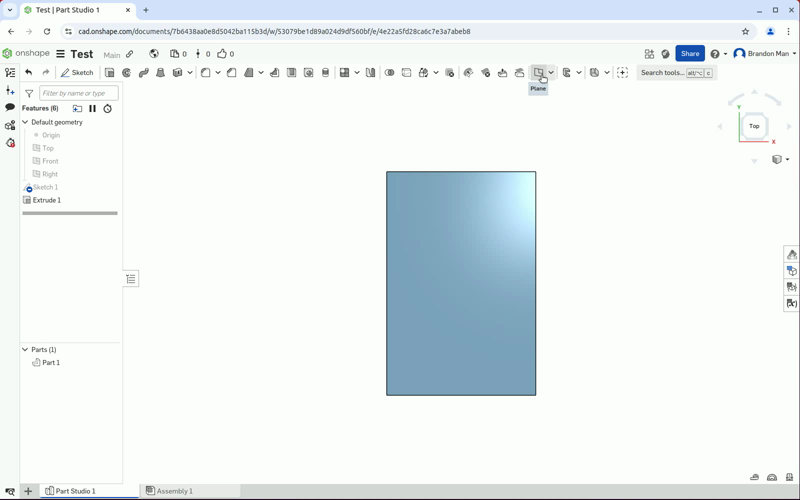
click(541, 75)
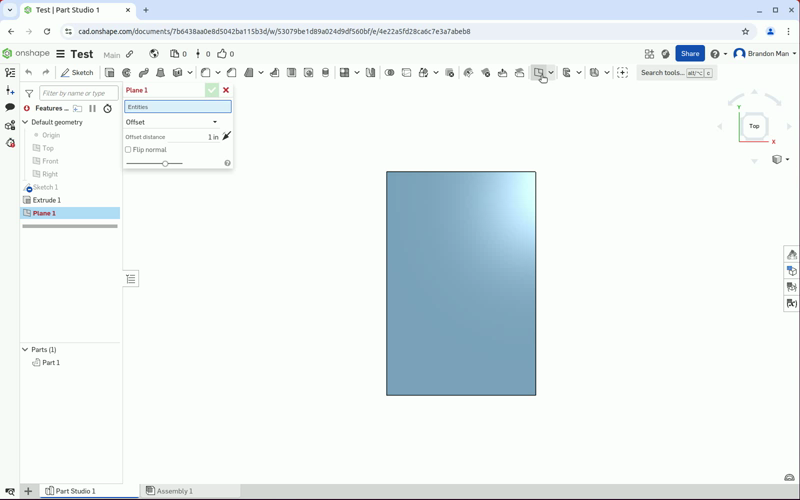
mouse_move(73, 150)
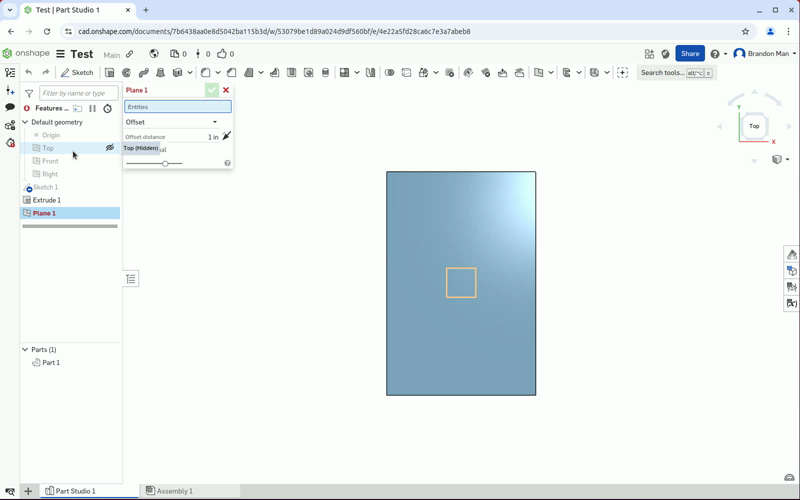
click(73, 150)
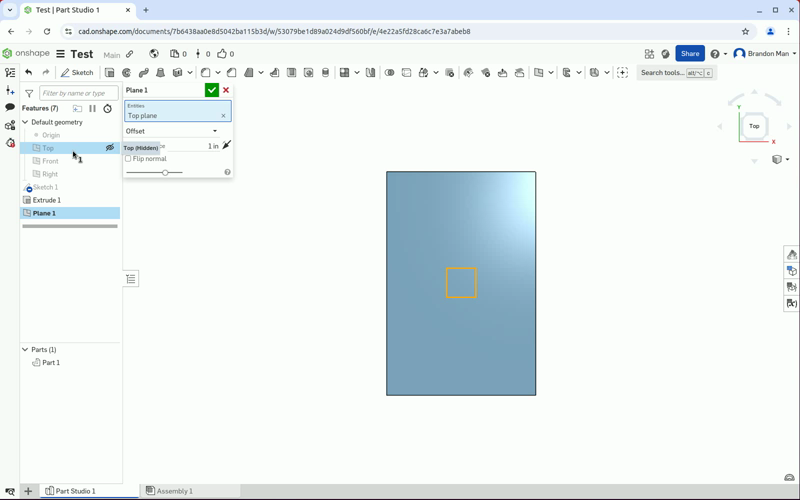
key(tab, 2)
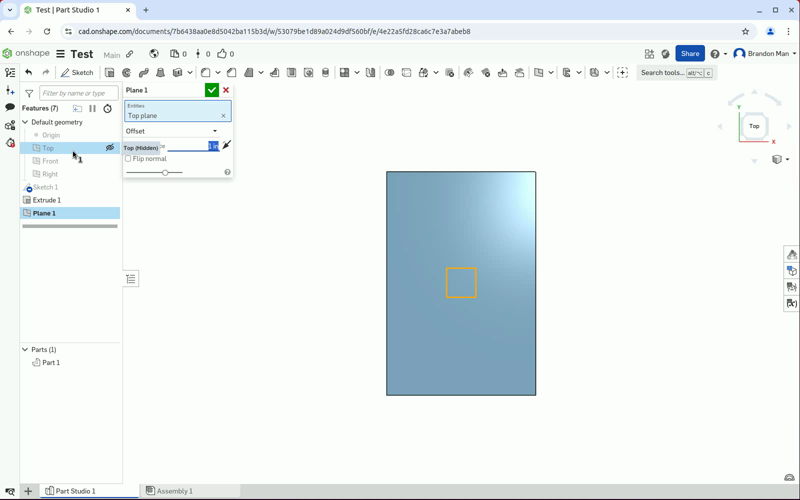
text(2.403)
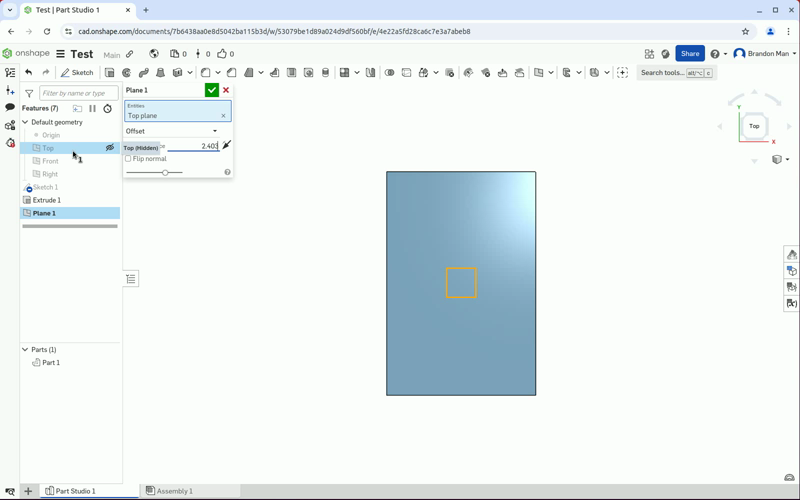
key(enter, 2)
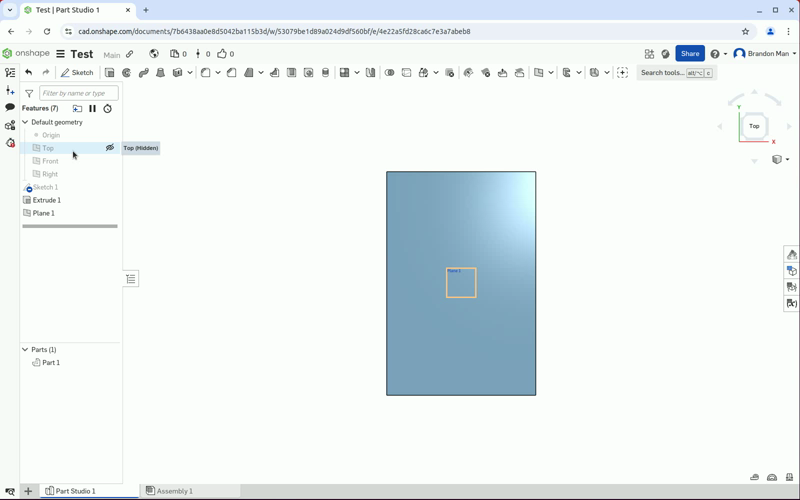
key(shift+s)
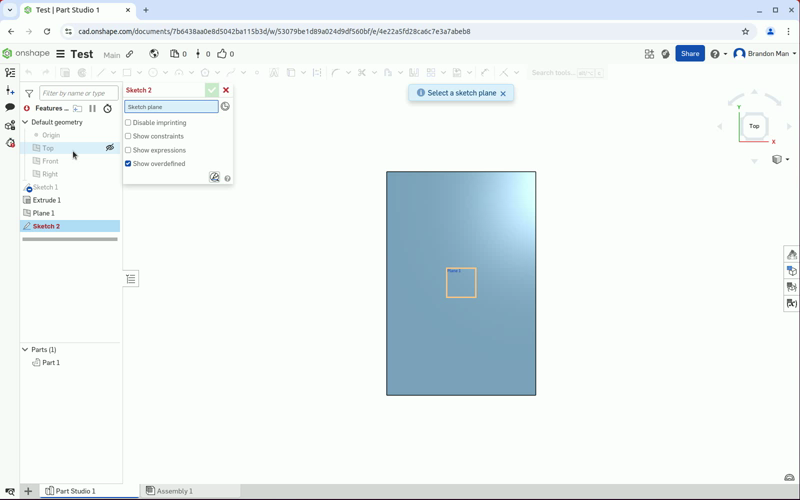
mouse_move(73, 215)
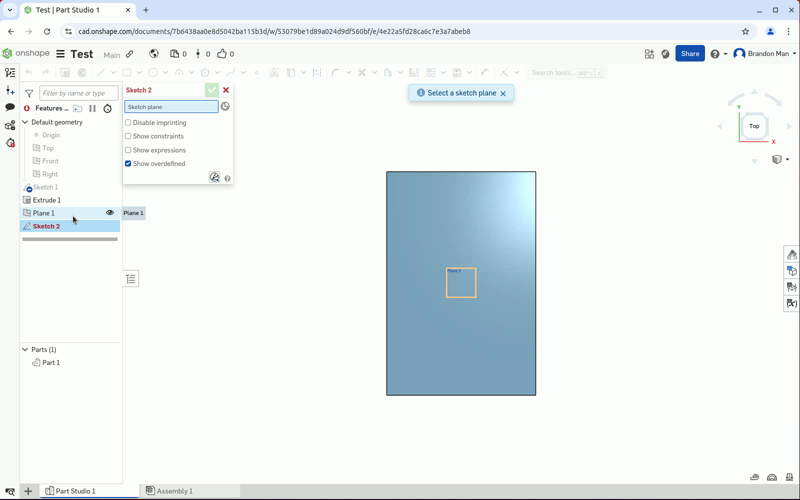
click(73, 215)
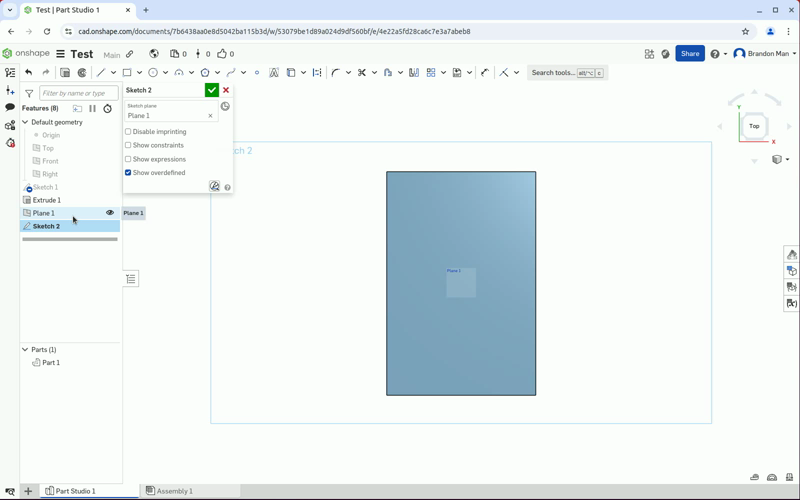
mouse_move(73, 352)
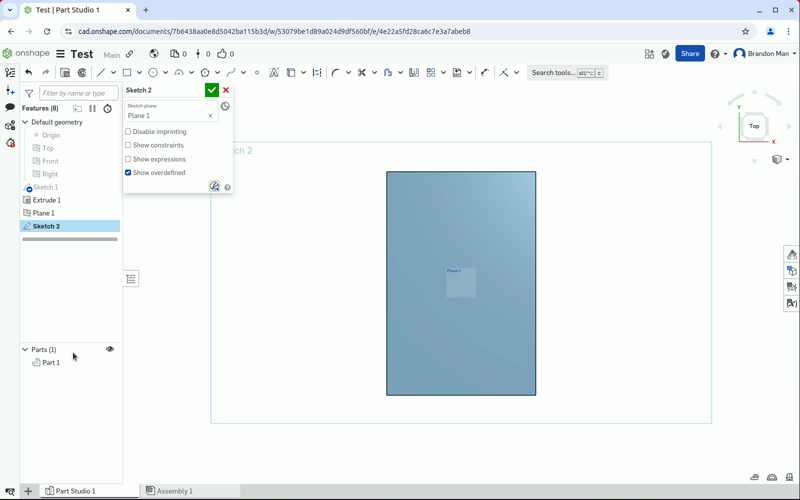
key(y)
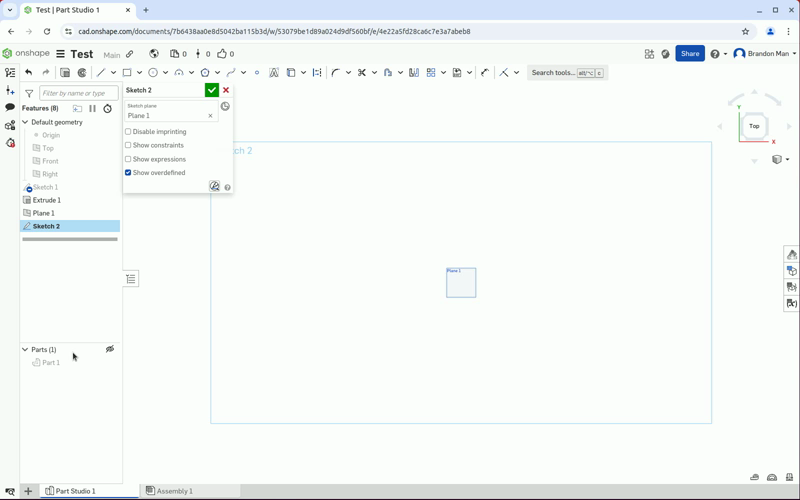
key(l)
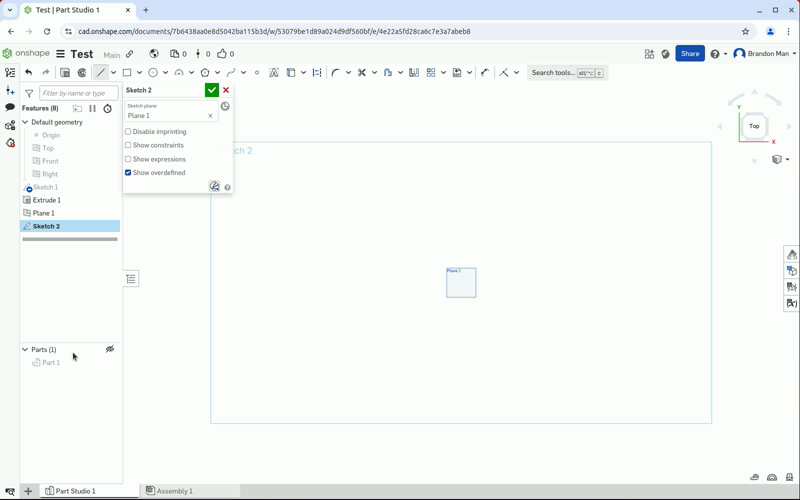
key_down(shift)
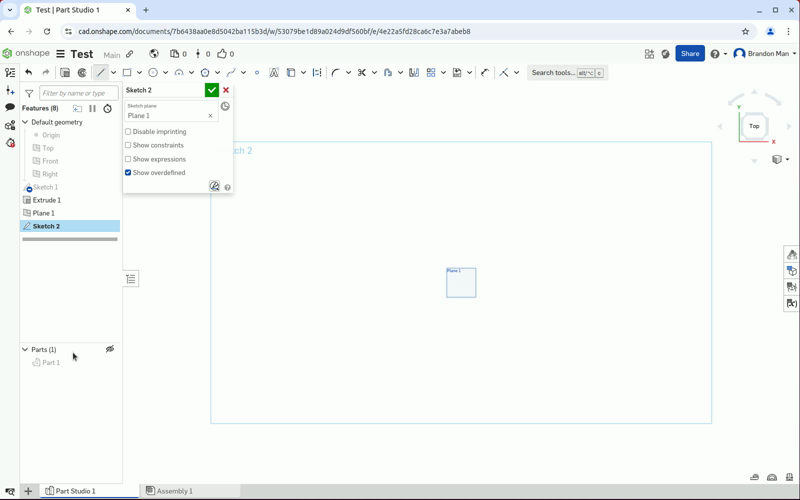
mouse_move(477, 219)
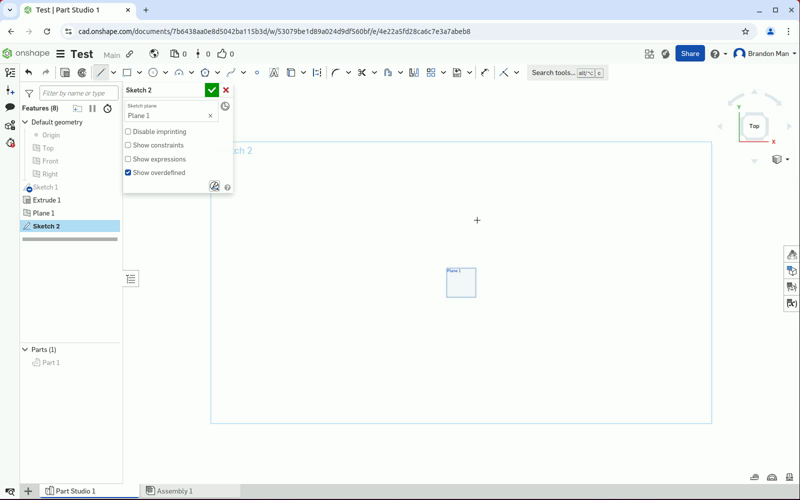
click(477, 219)
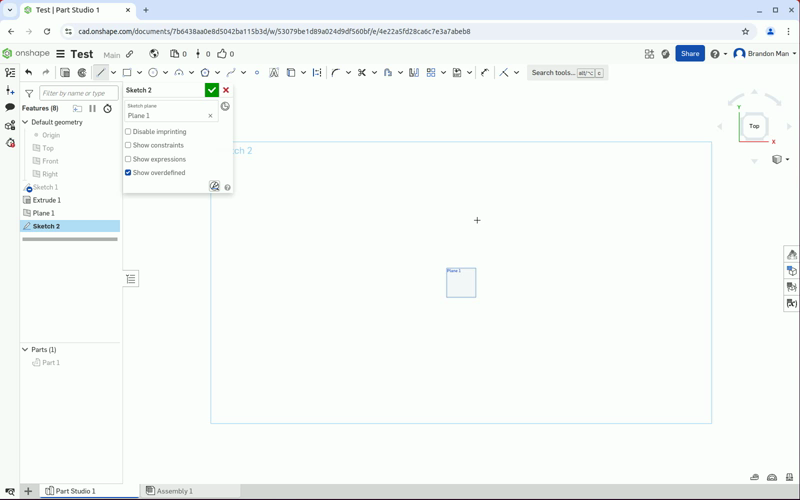
key_up(shift)
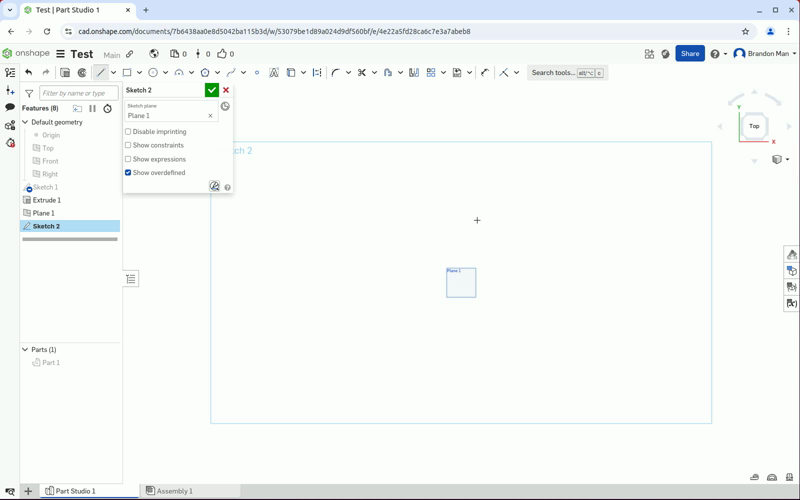
key_down(shift)
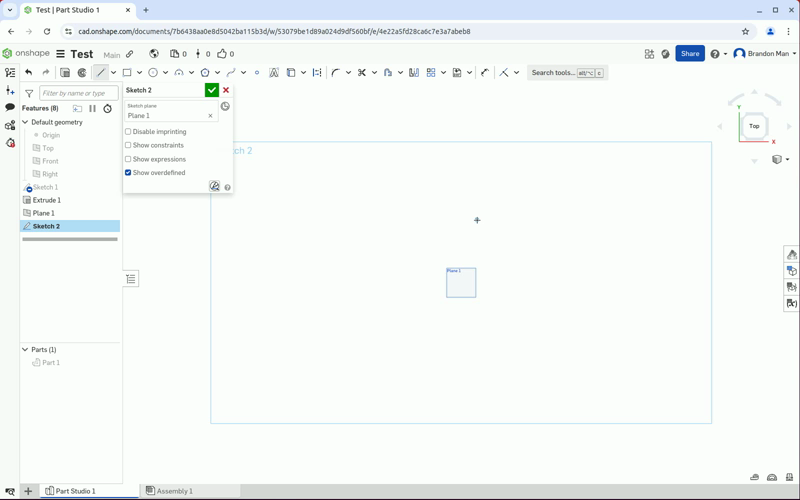
mouse_move(507, 219)
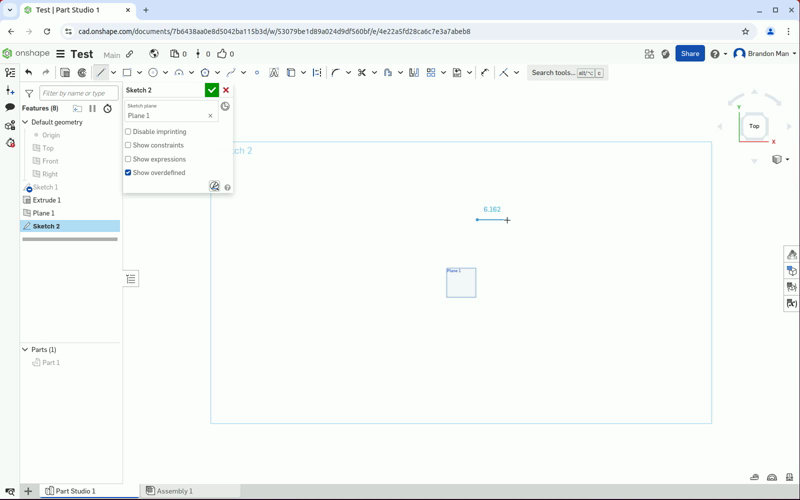
mouse_move(524, 219)
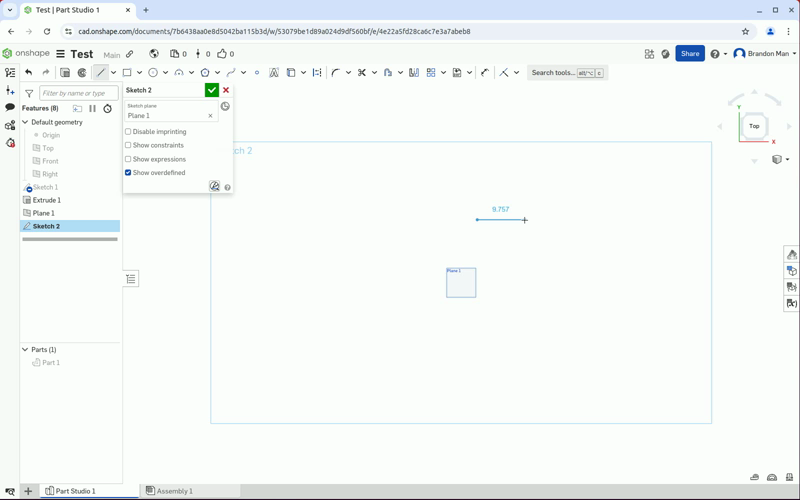
click(524, 219)
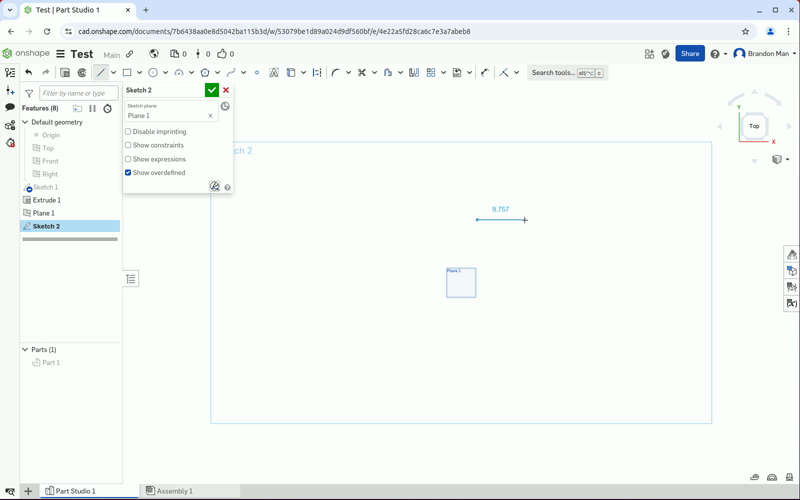
key_up(shift)
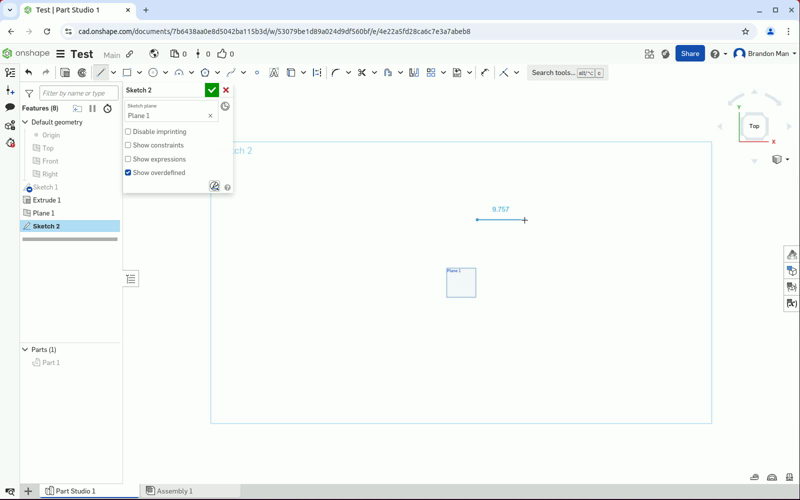
key_down(shift)
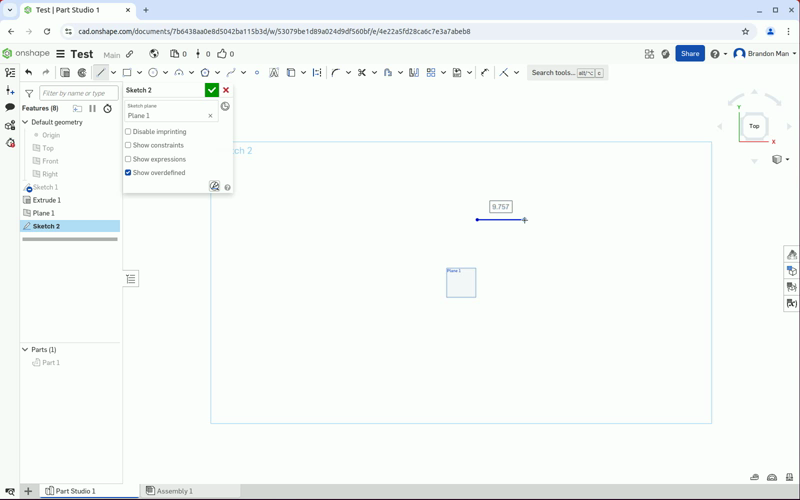
mouse_move(554, 219)
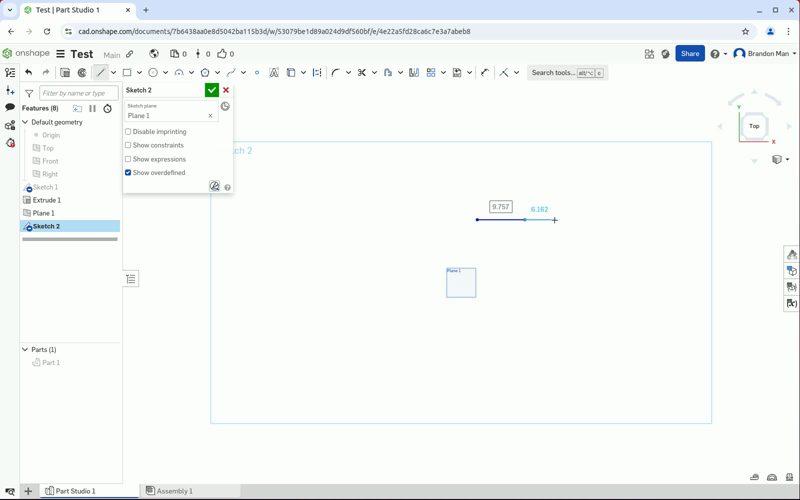
mouse_move(524, 172)
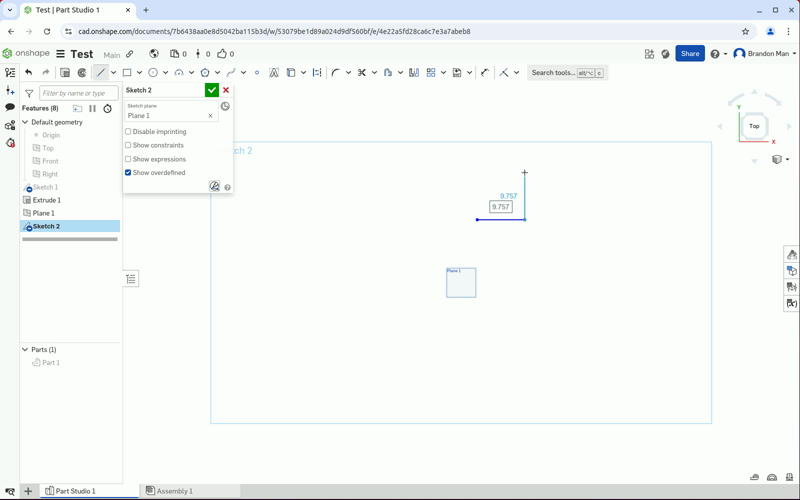
click(524, 172)
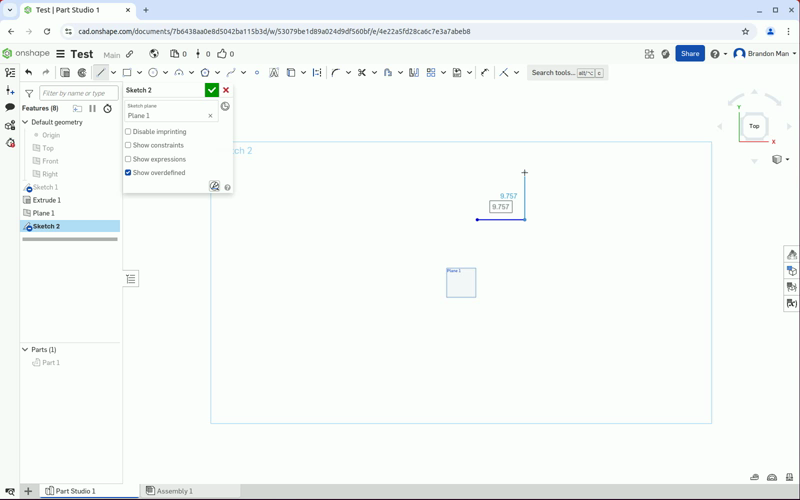
key_up(shift)
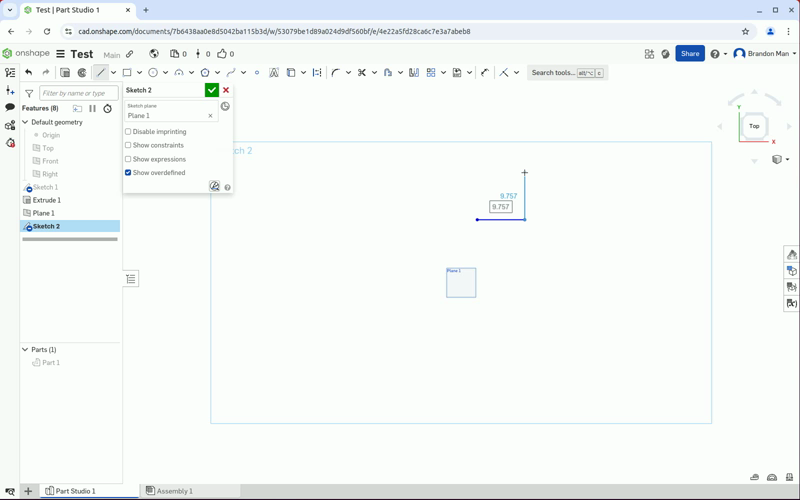
key_down(shift)
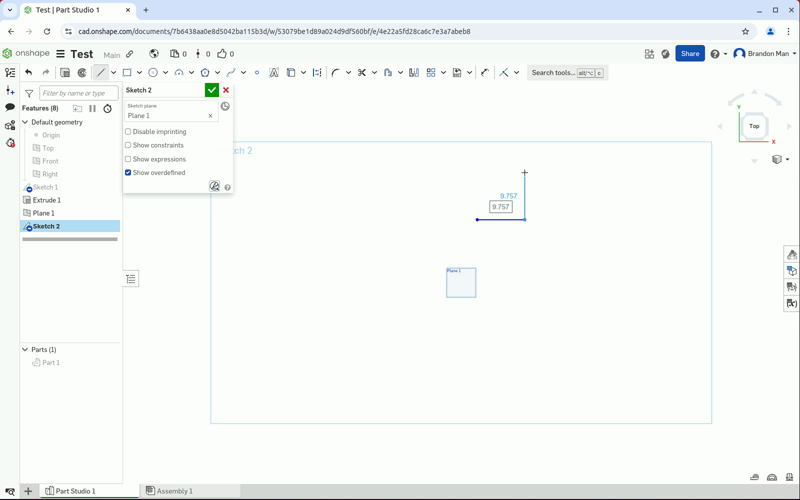
mouse_move(554, 172)
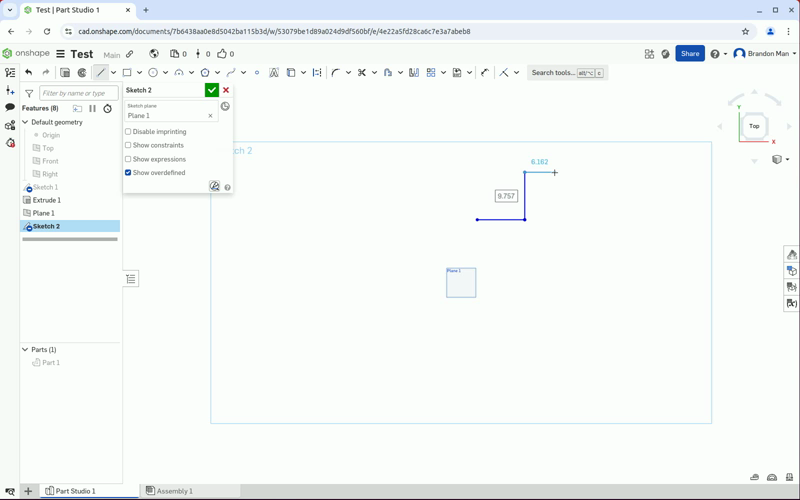
mouse_move(477, 172)
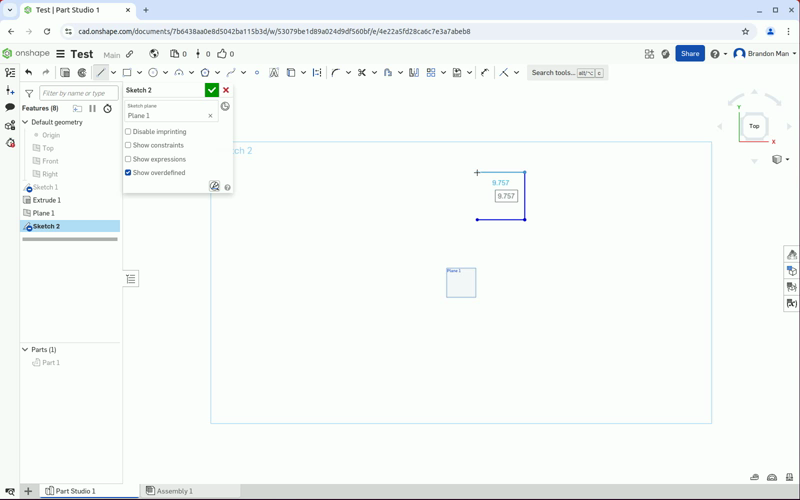
click(477, 172)
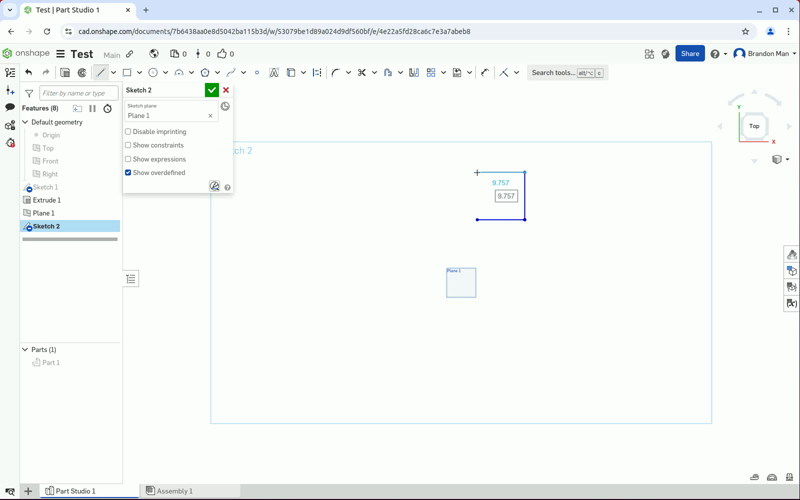
key_up(shift)
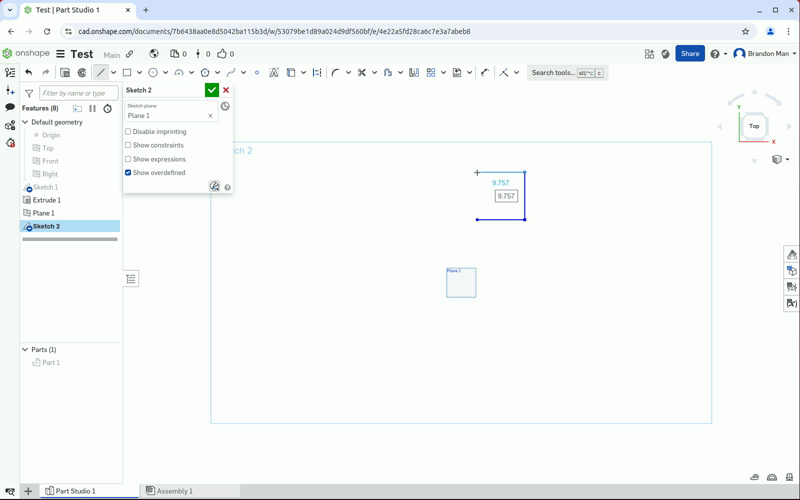
mouse_move(507, 172)
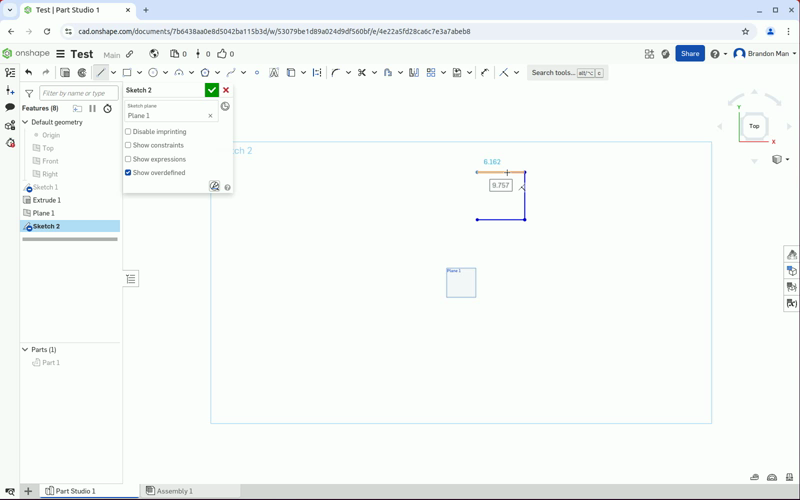
key_down(shift)
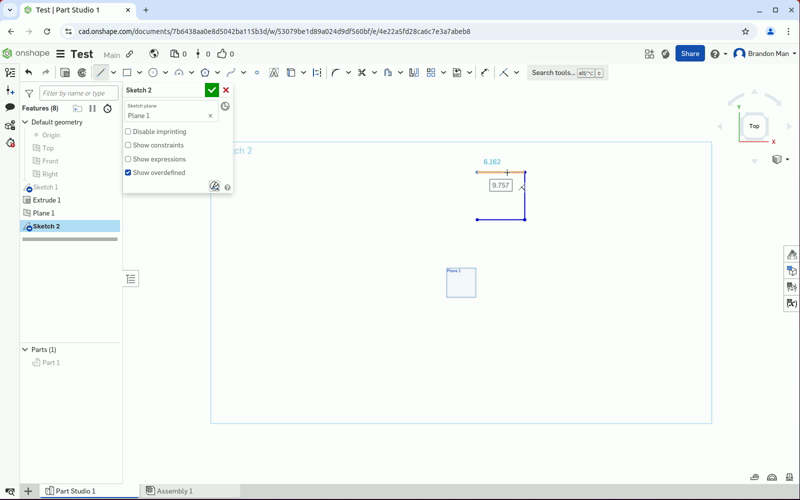
mouse_move(477, 219)
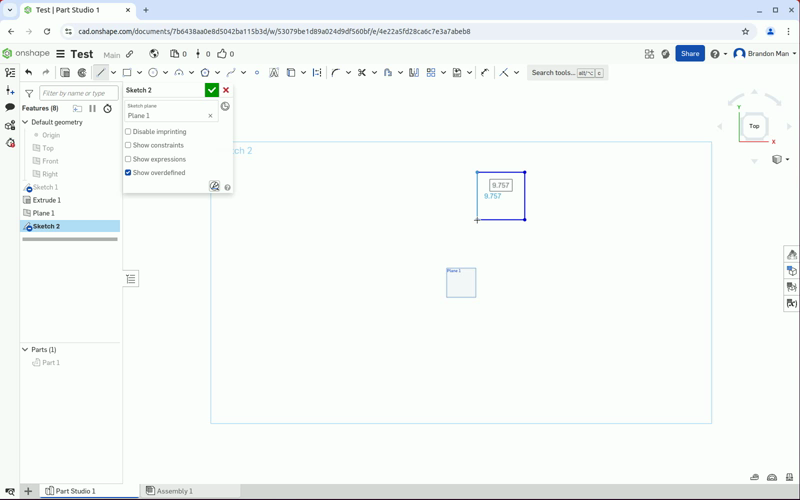
key_up(shift)
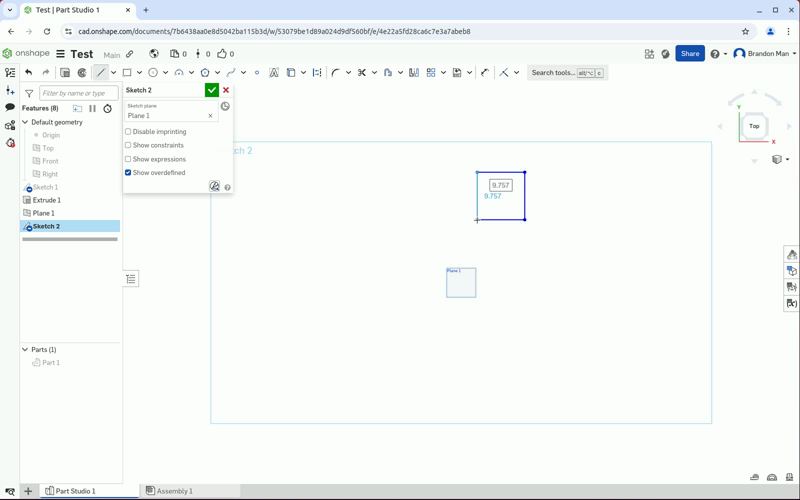
click(477, 219)
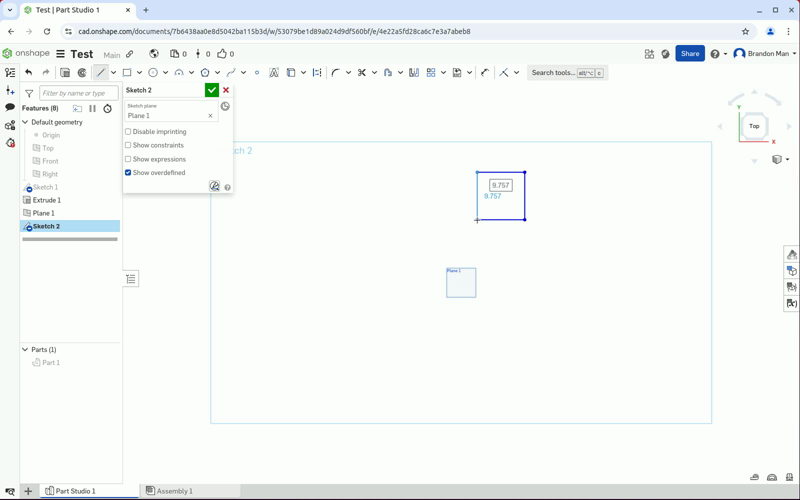
key(esc)
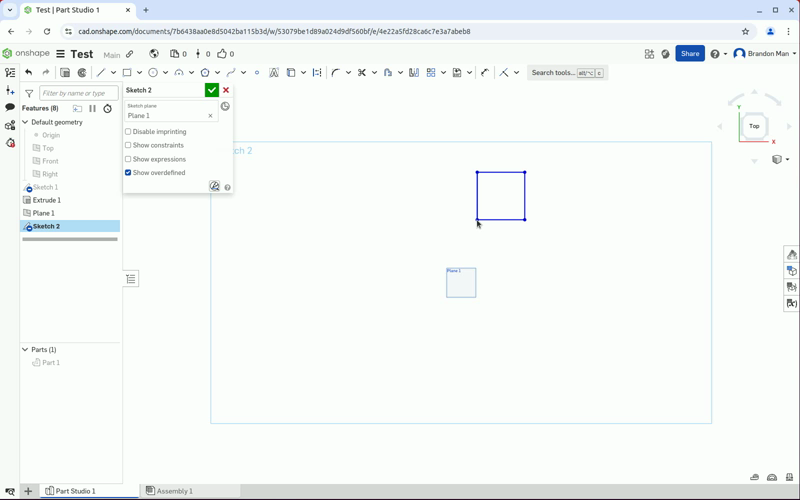
mouse_move(491, 179)
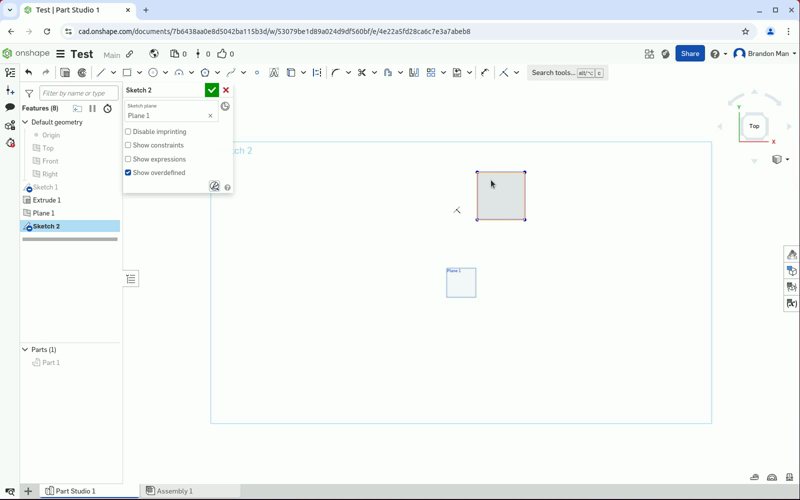
click(491, 179)
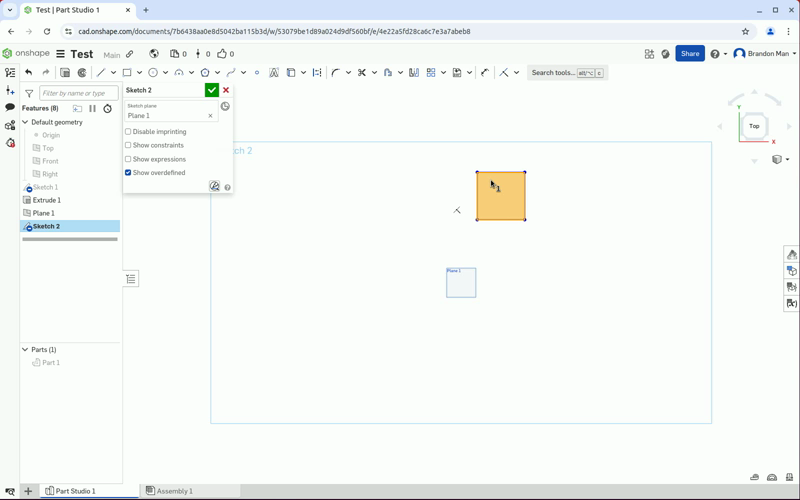
mouse_move(73, 352)
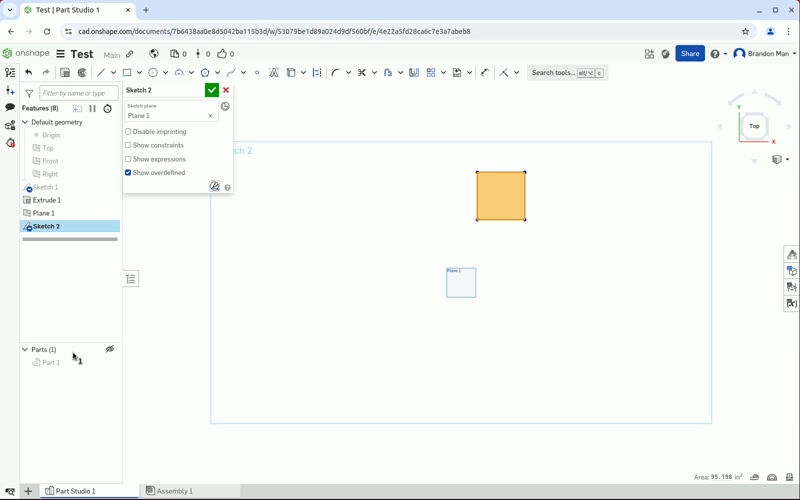
key(shift+y)
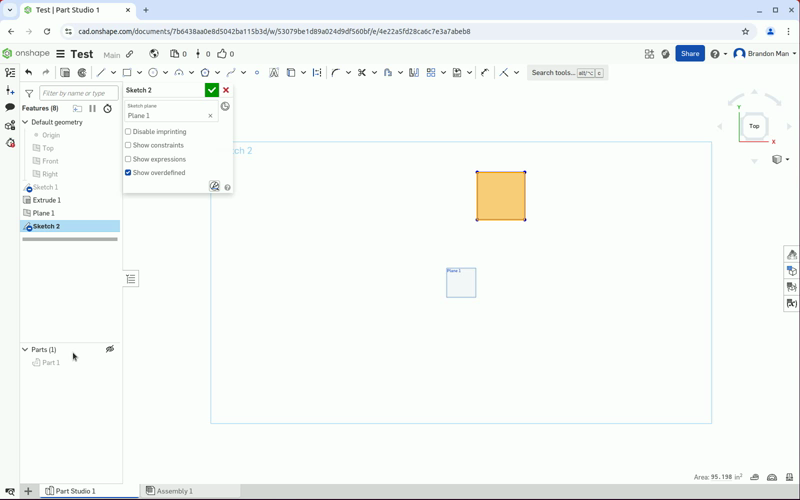
key(shift+e)
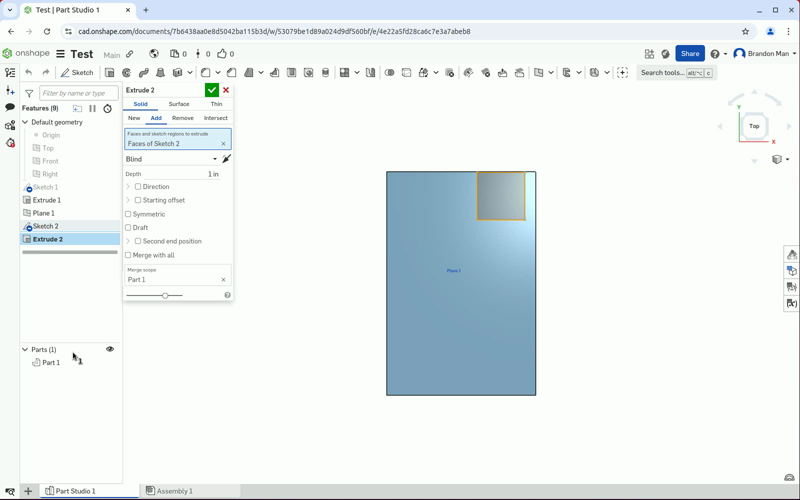
mouse_move(143, 106)
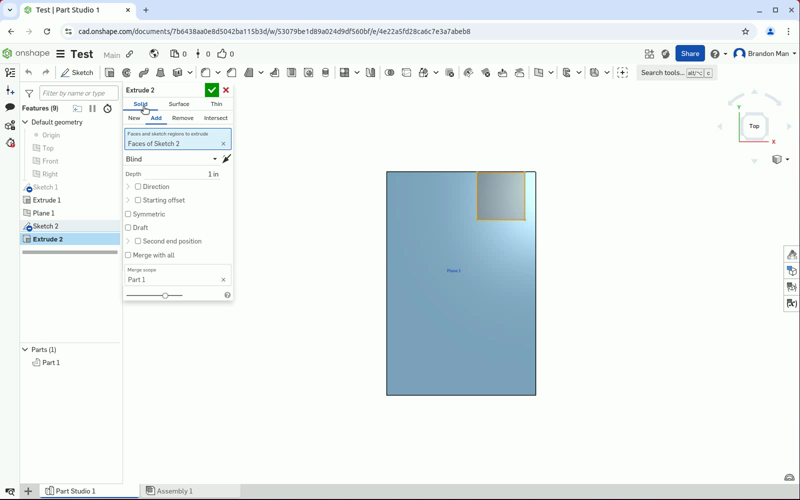
click(143, 106)
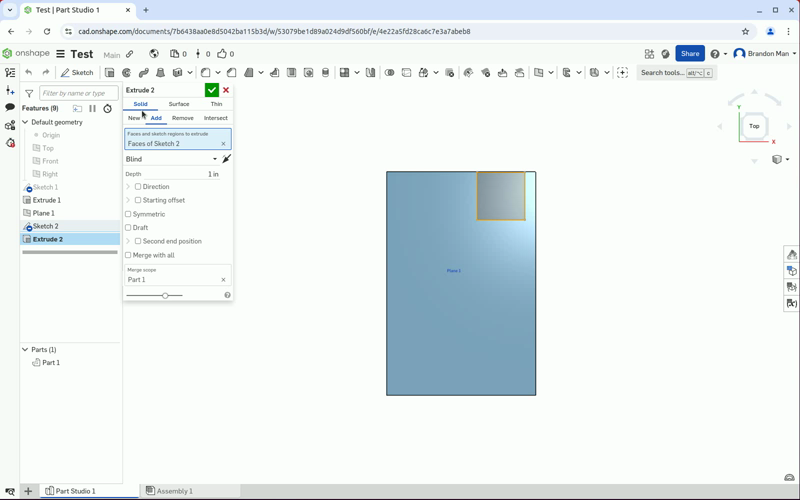
mouse_move(137, 120)
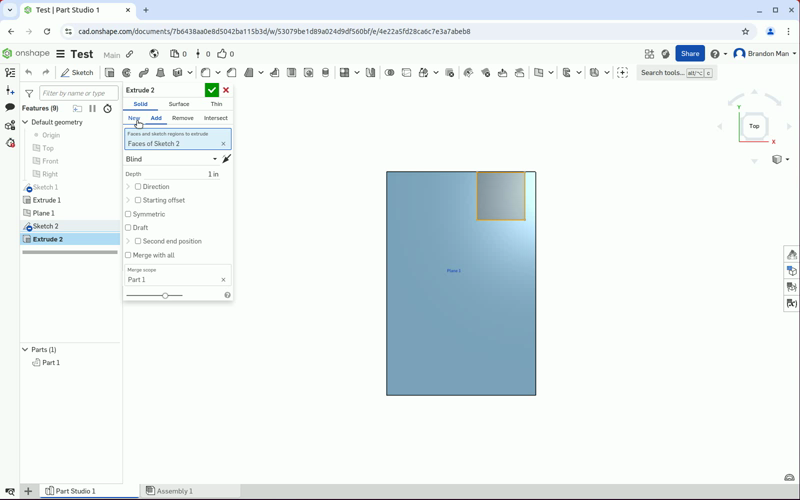
click(137, 120)
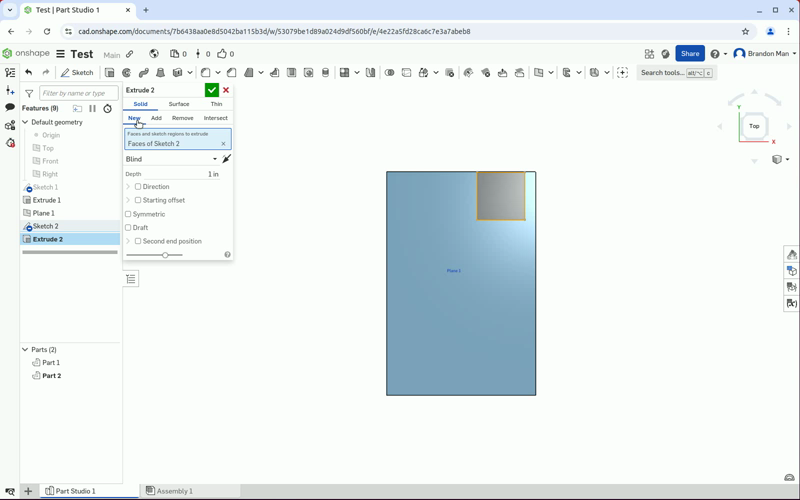
key(tab, 4)
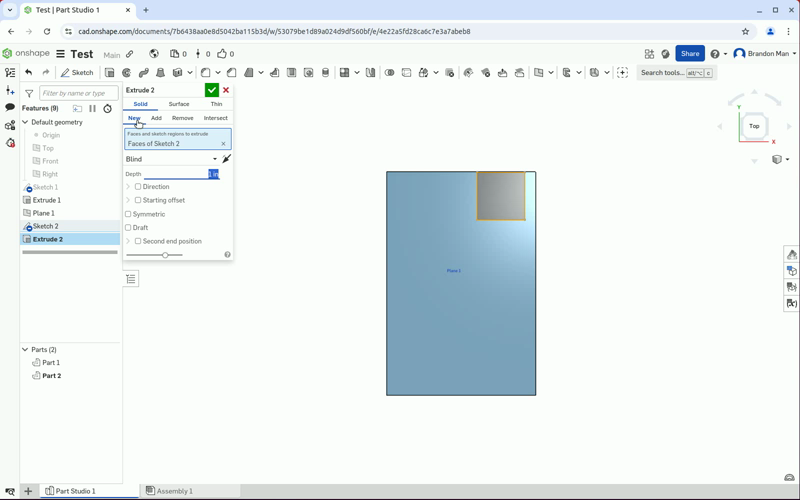
text(2.648)
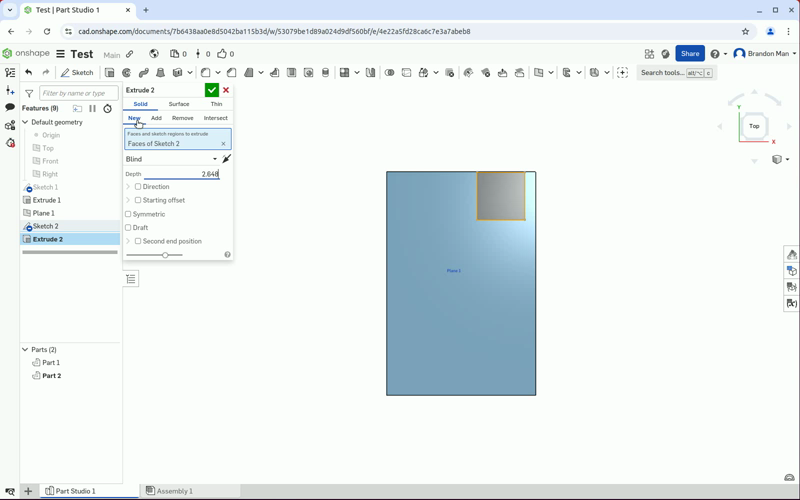
key(enter)
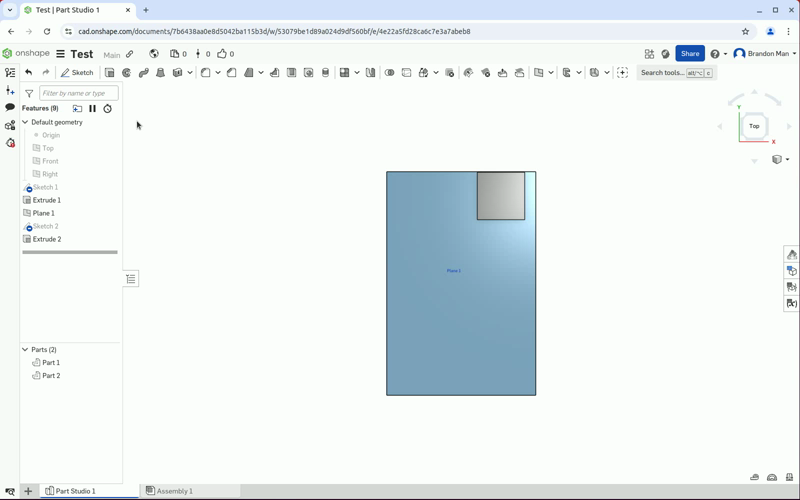
key(shift+h)
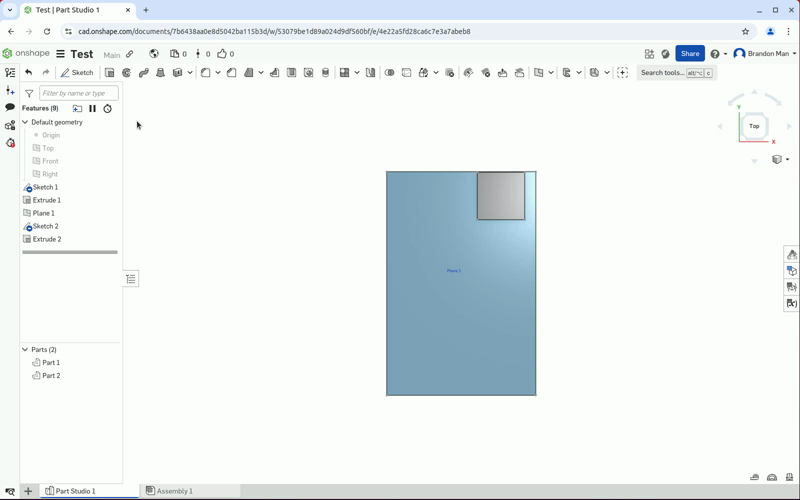
key(shift+h)
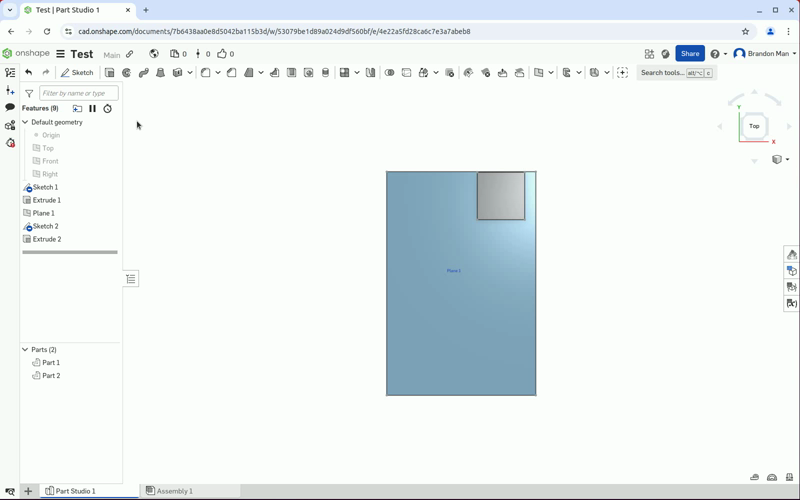
key(shift+7)
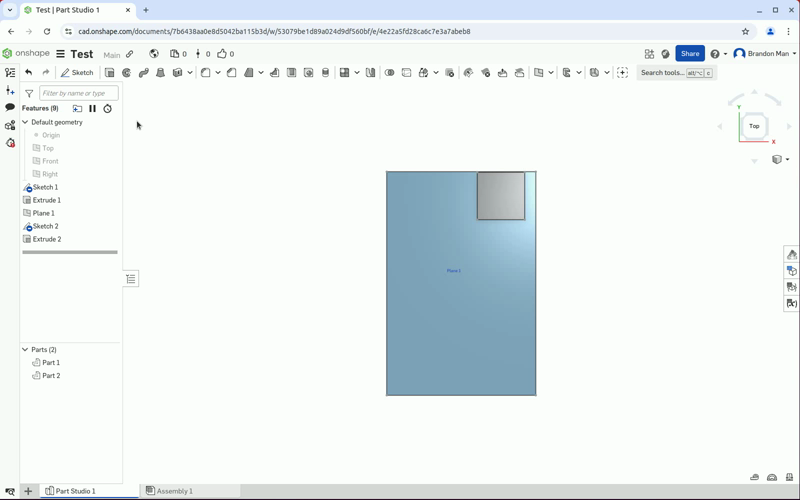
key(up, 3)
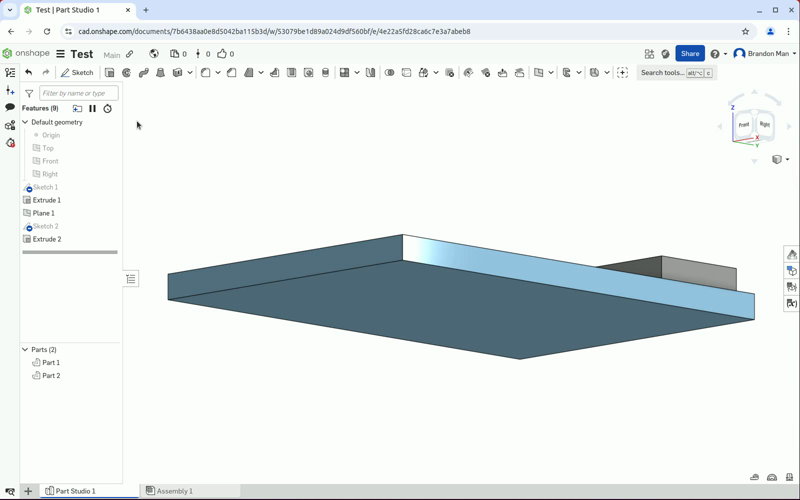
key(left, 3)
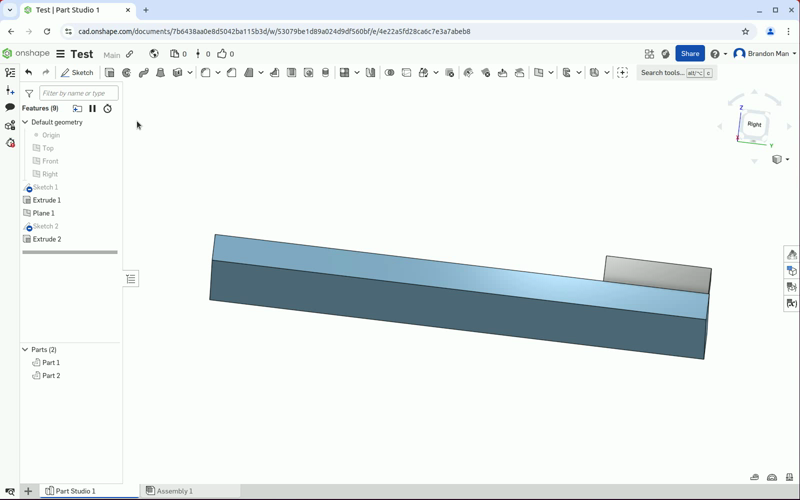
key(right, 3)
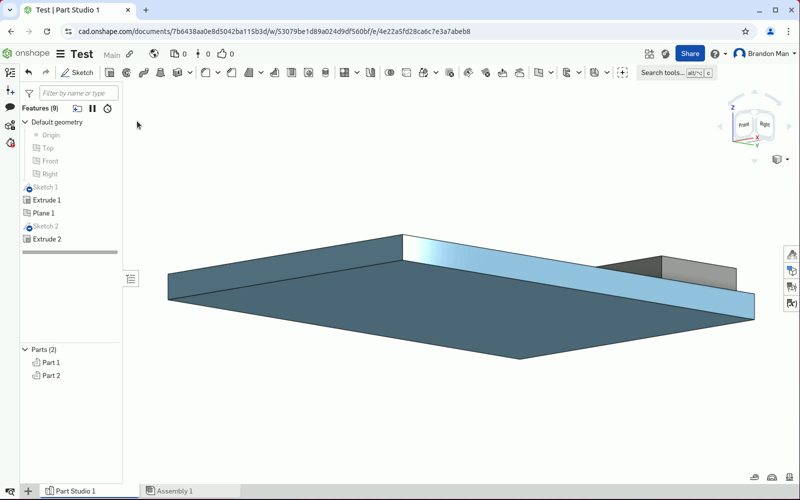
key(down, 3)
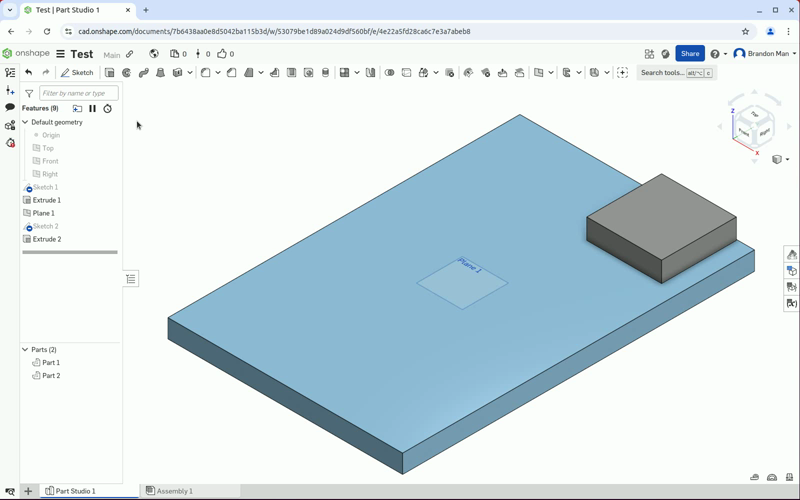
mouse_move(73, 189)
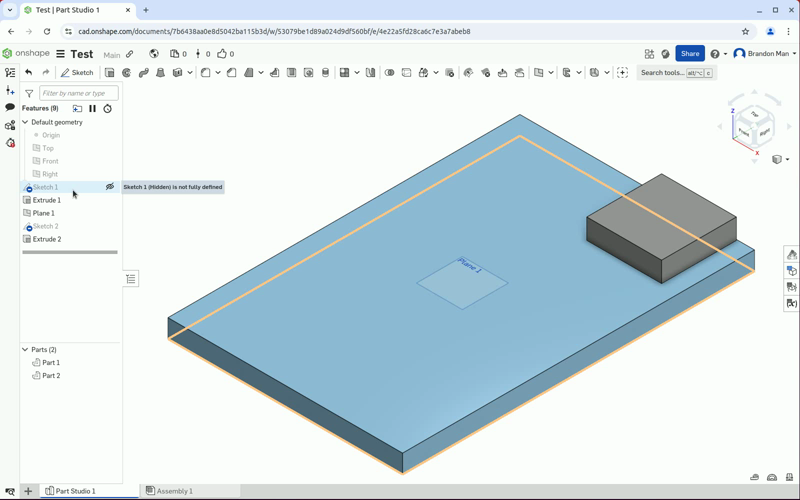
click(73, 189)